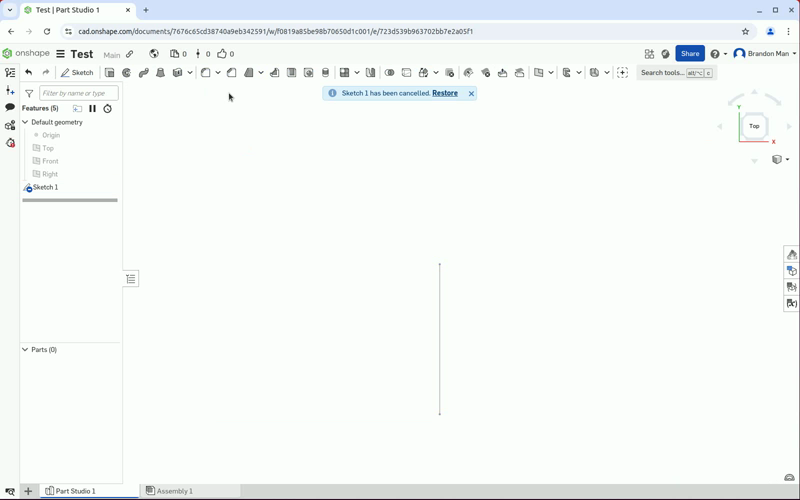
key(shift+h)
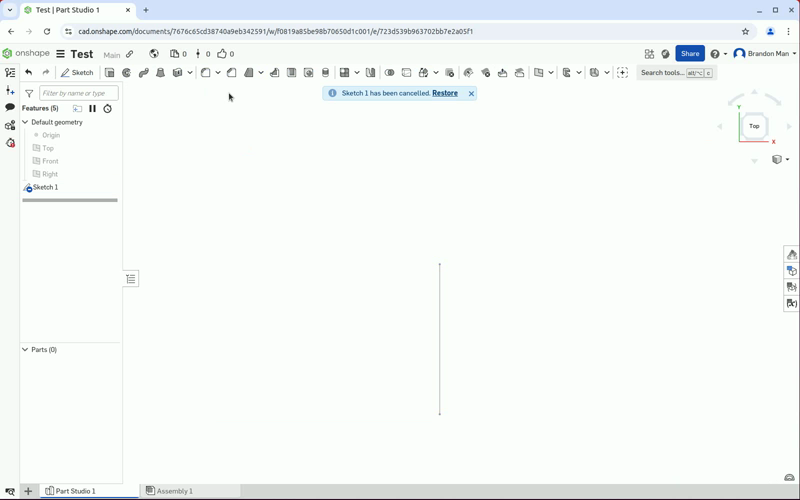
key(shift+s)
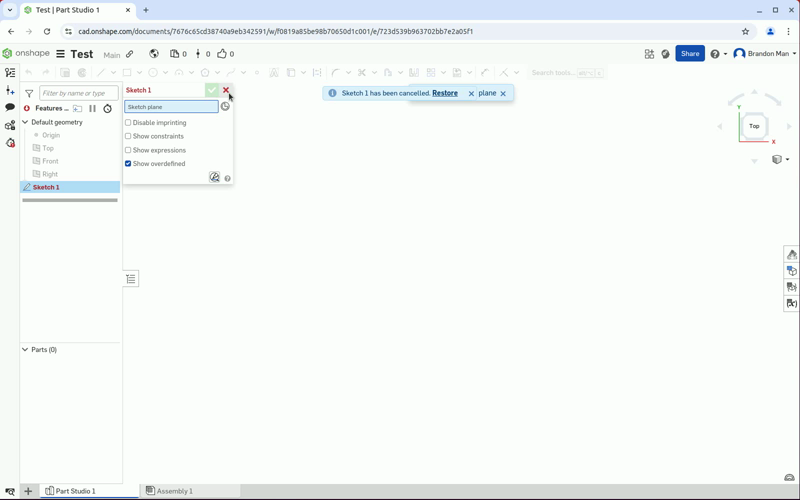
mouse_move(73, 150)
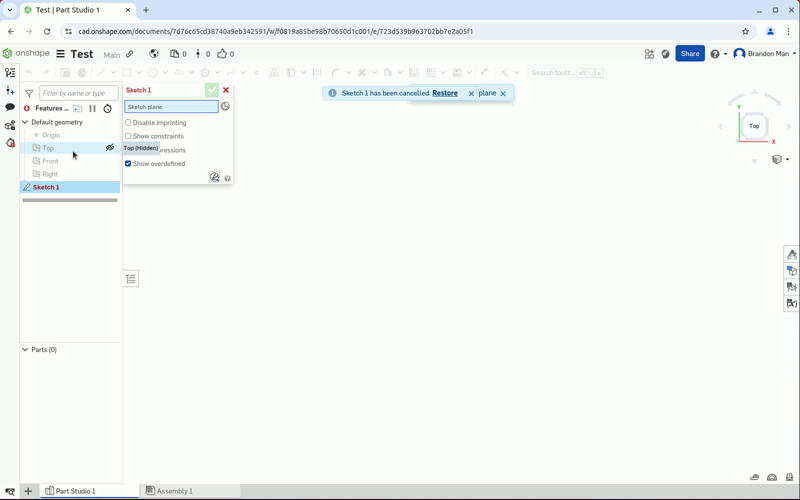
click(73, 150)
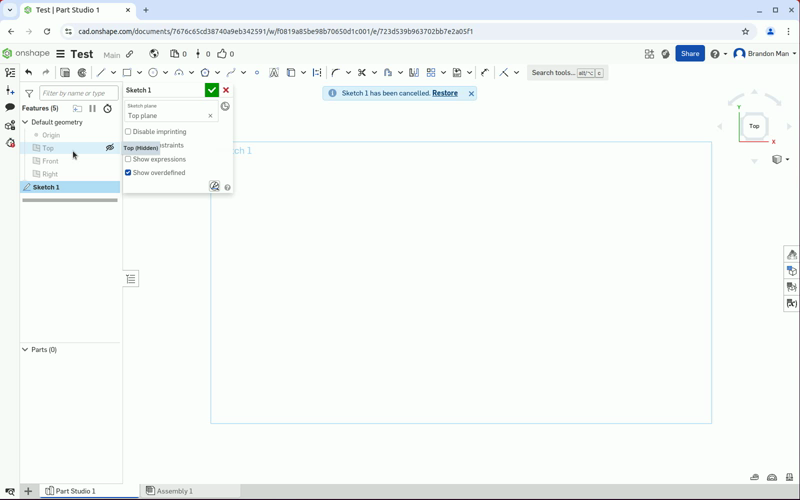
mouse_move(73, 352)
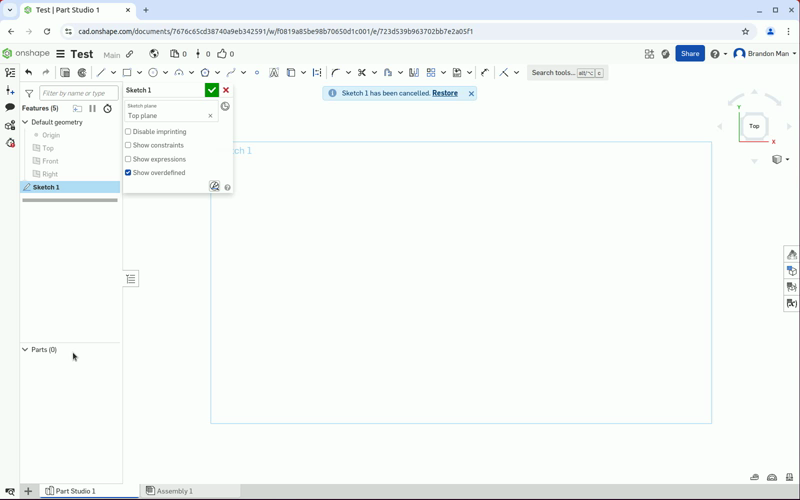
key(y)
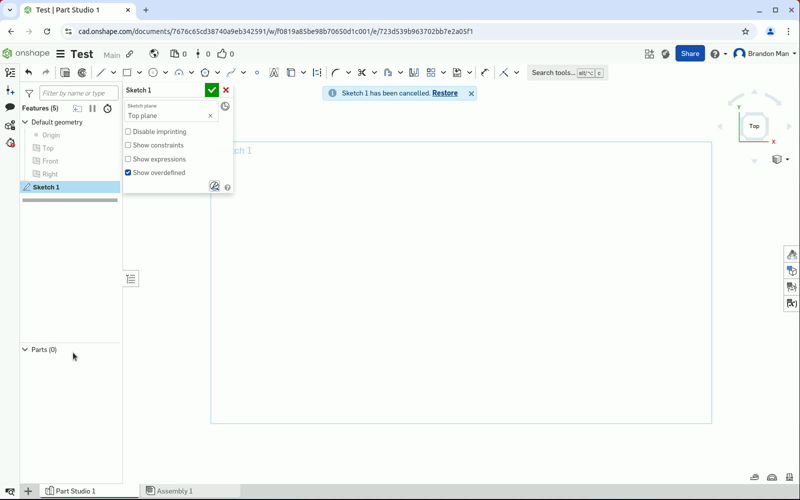
key(l)
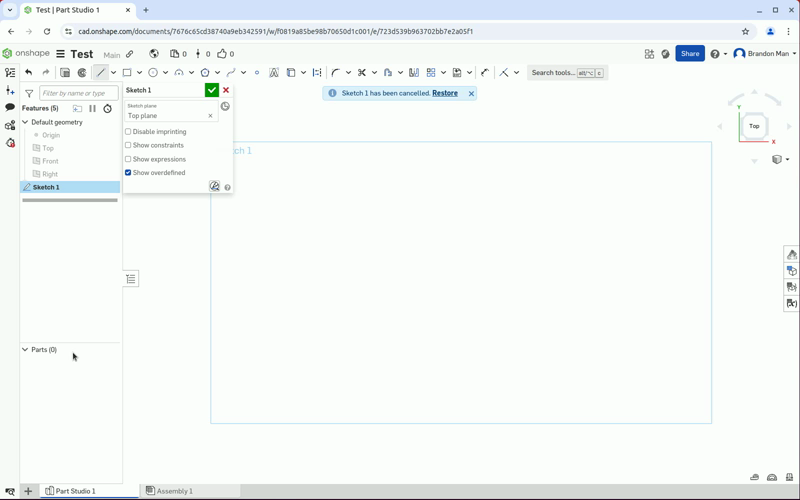
key_down(shift)
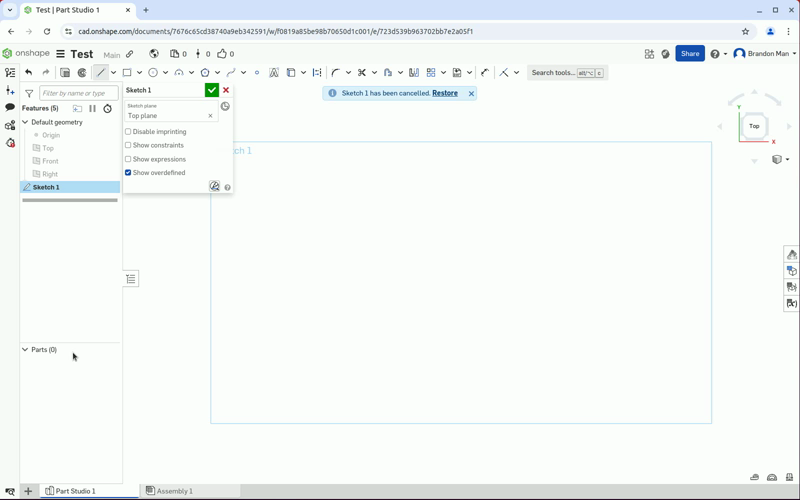
mouse_move(348, 339)
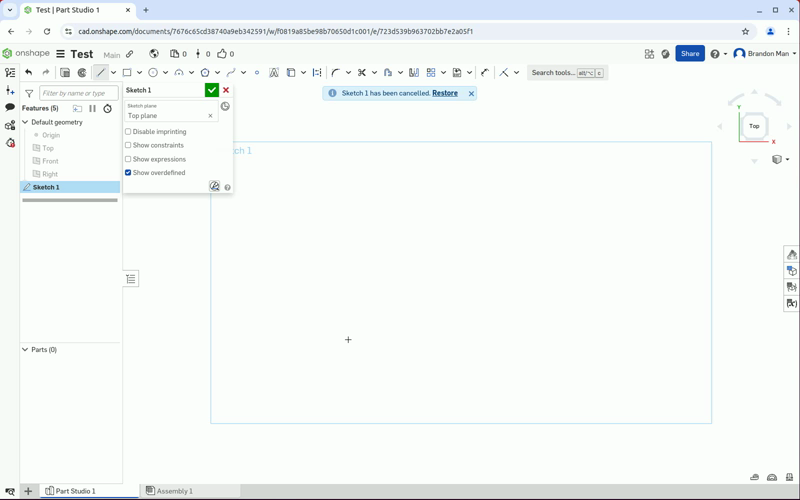
click(348, 339)
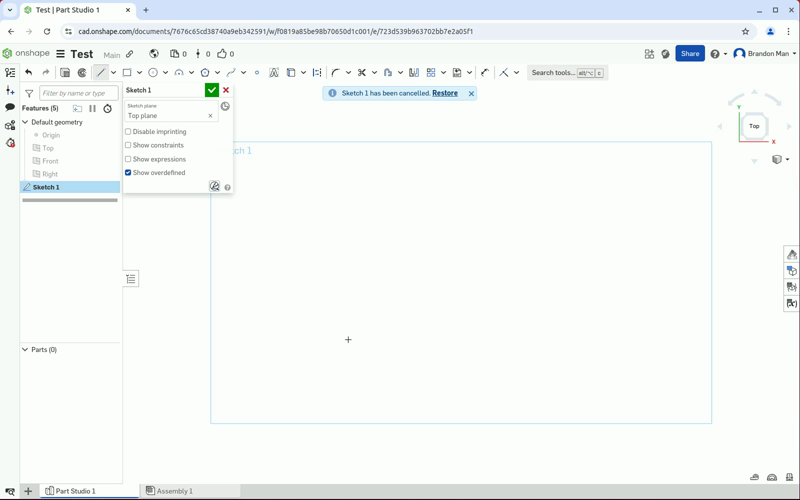
key_up(shift)
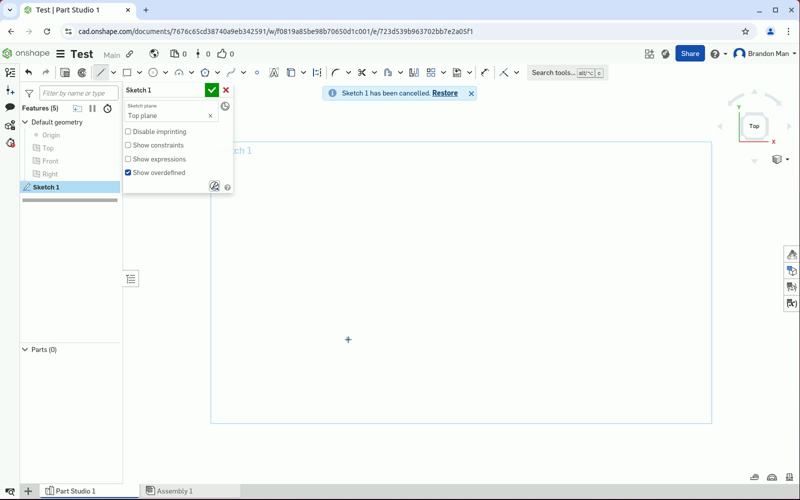
key_down(shift)
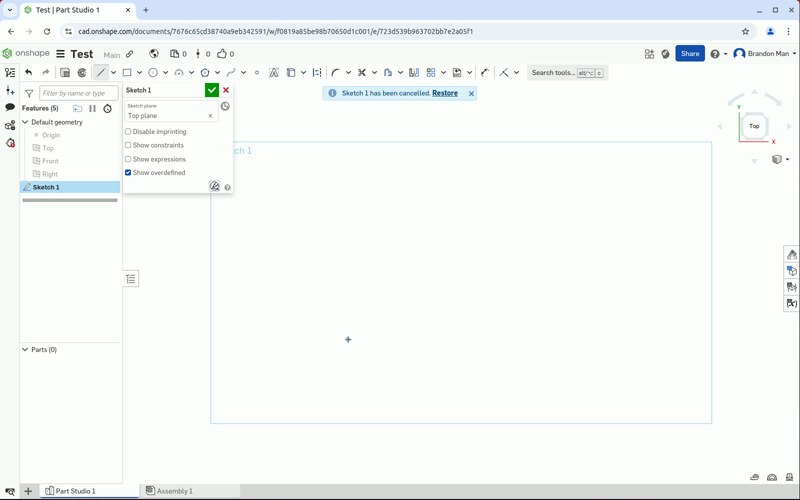
mouse_move(572, 339)
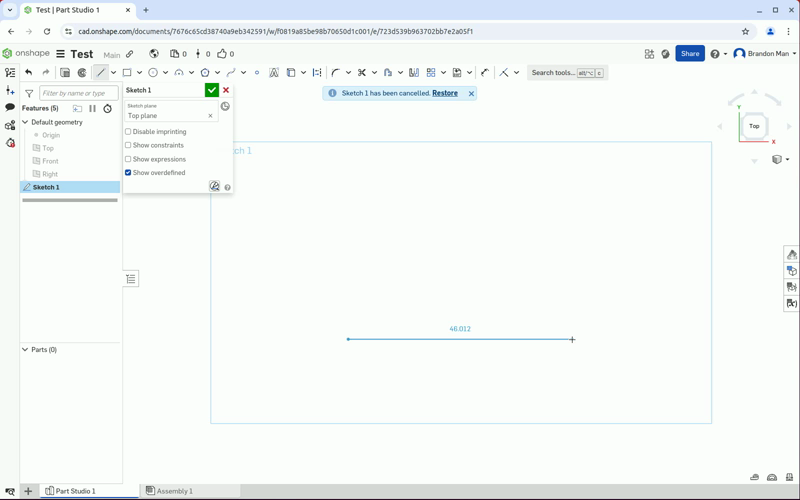
click(572, 339)
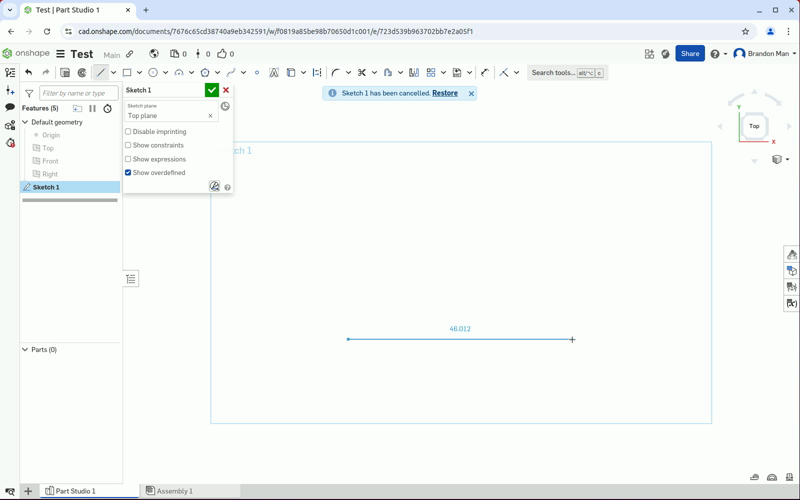
key_up(shift)
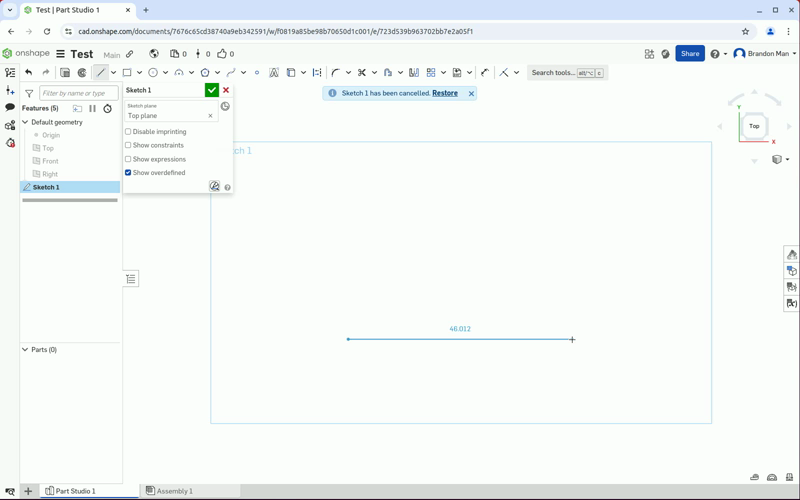
key_down(shift)
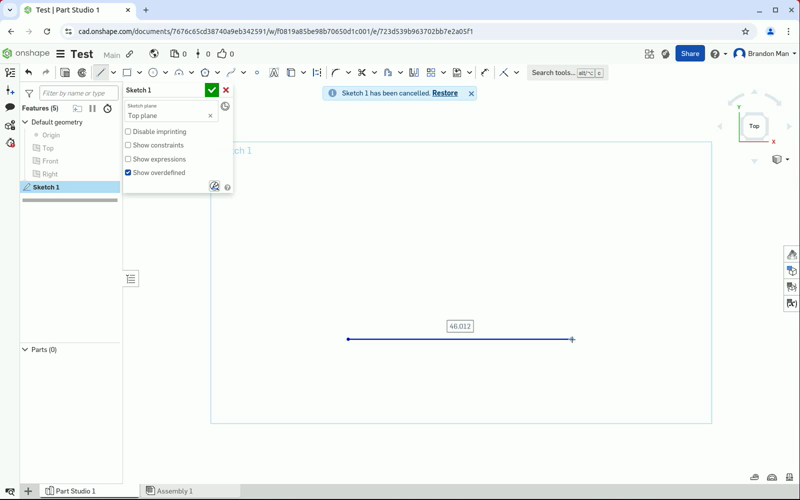
mouse_move(572, 226)
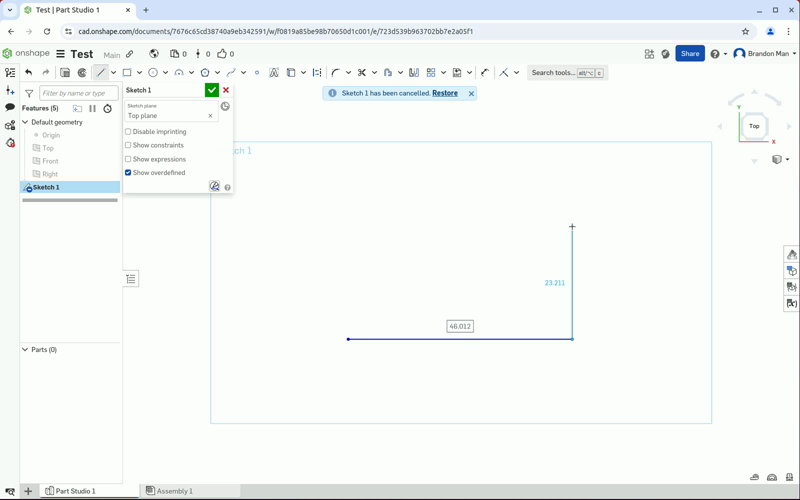
click(572, 226)
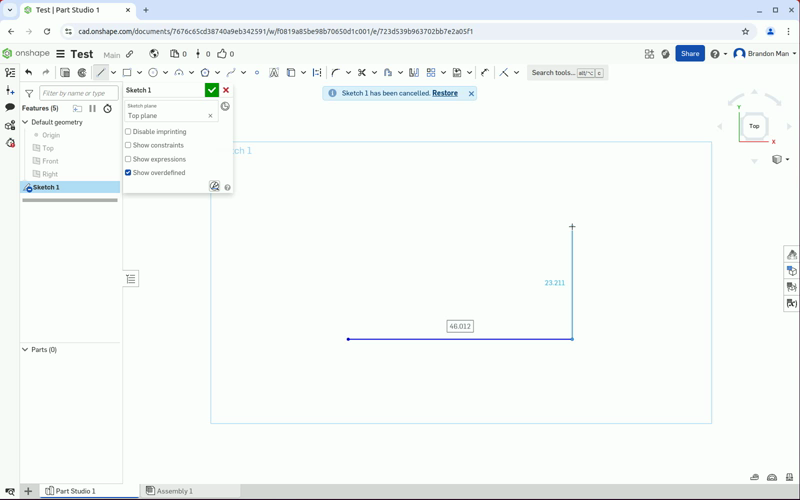
key_up(shift)
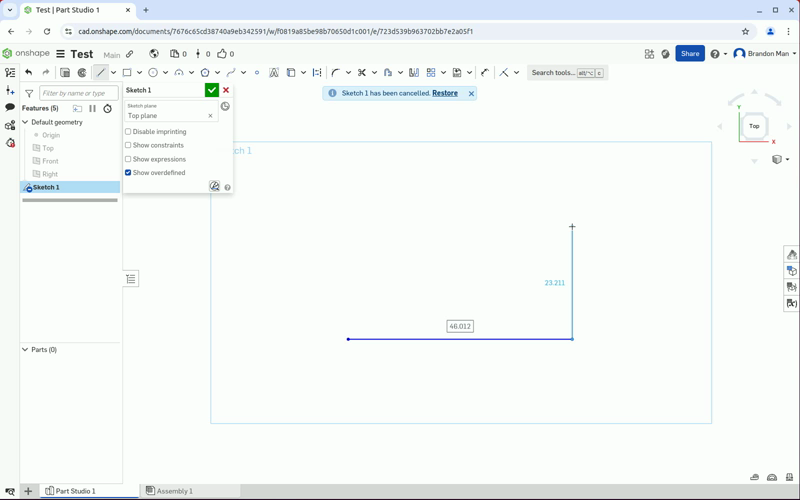
key_down(shift)
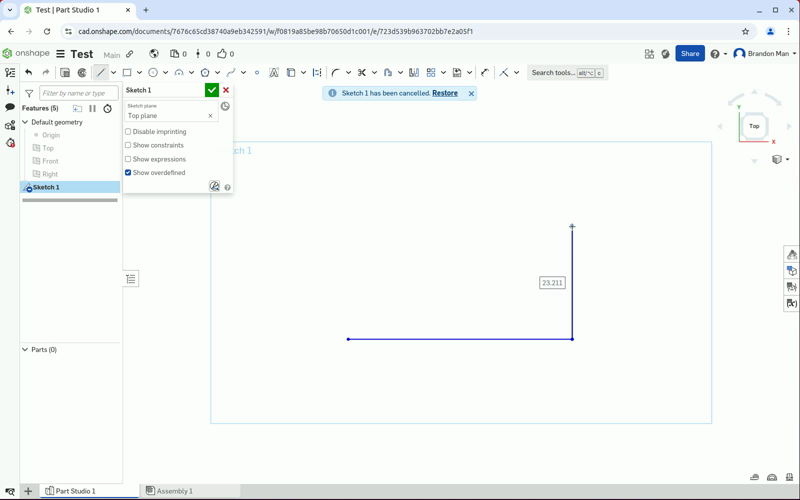
mouse_move(348, 226)
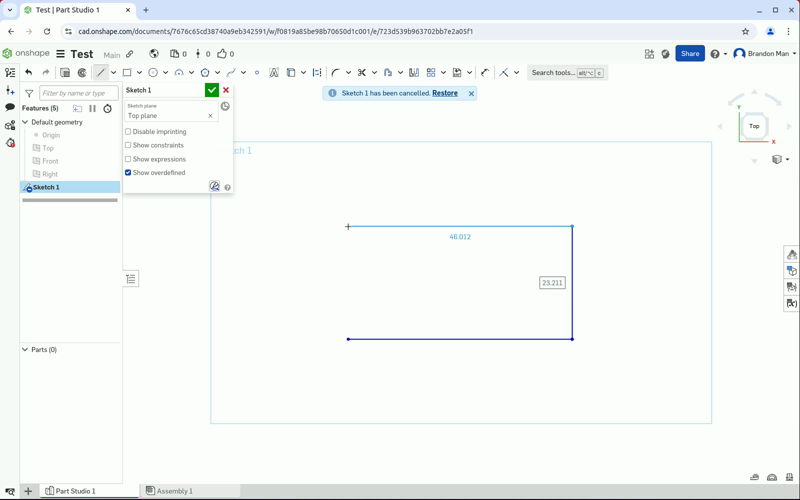
click(348, 226)
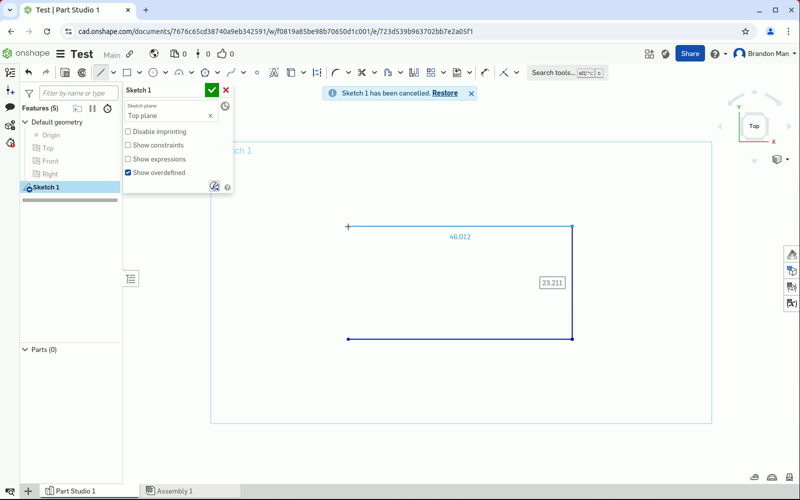
key_up(shift)
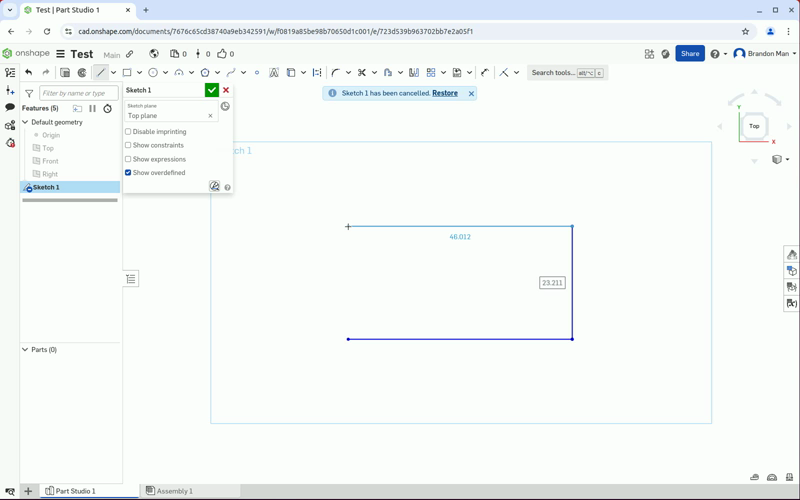
key_down(shift)
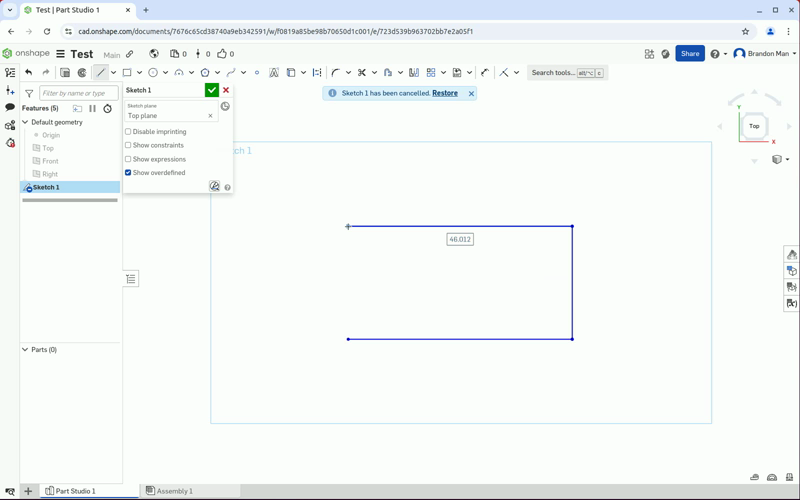
mouse_move(348, 339)
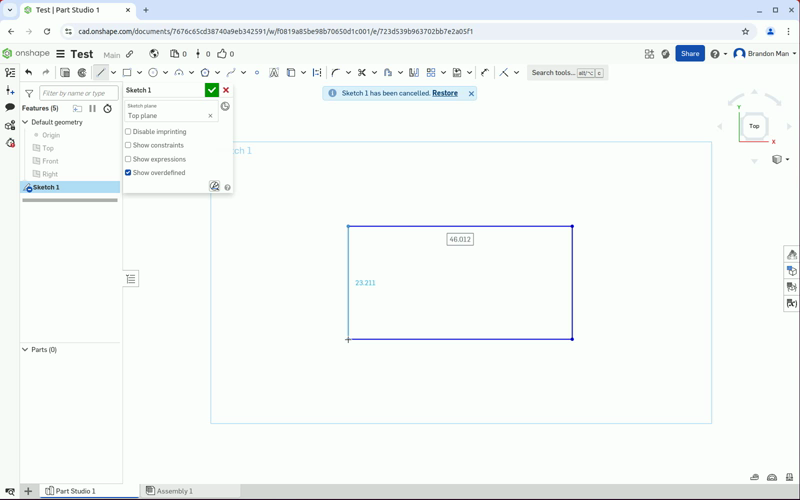
key_up(shift)
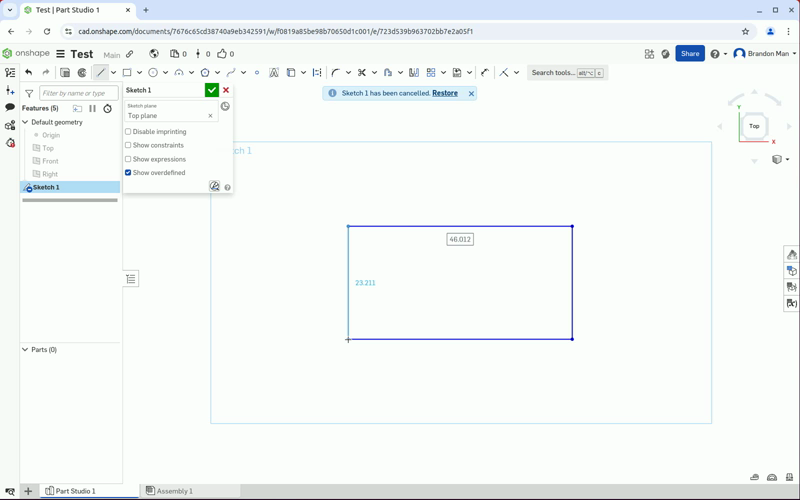
click(348, 339)
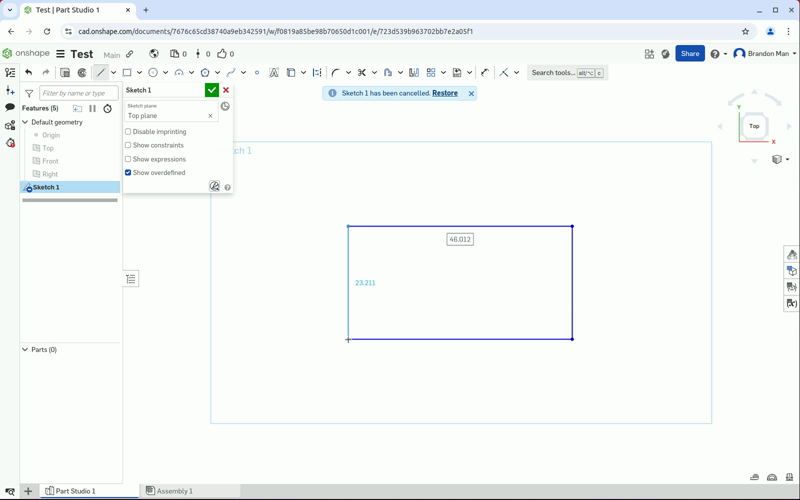
key(esc)
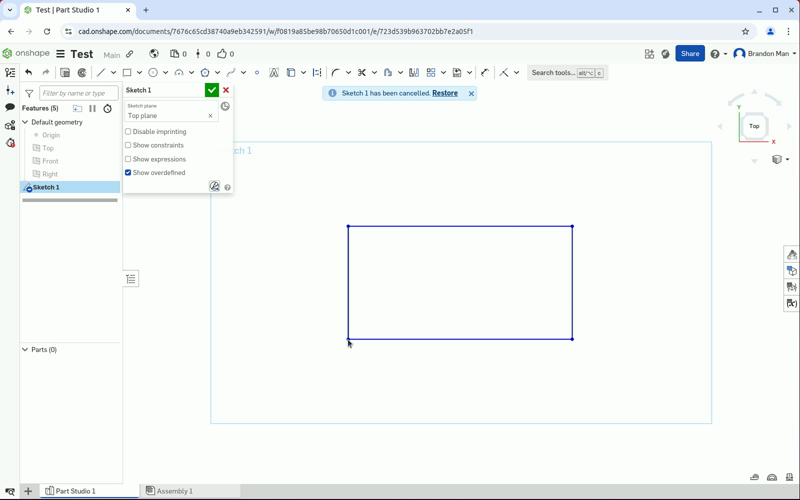
mouse_move(510, 247)
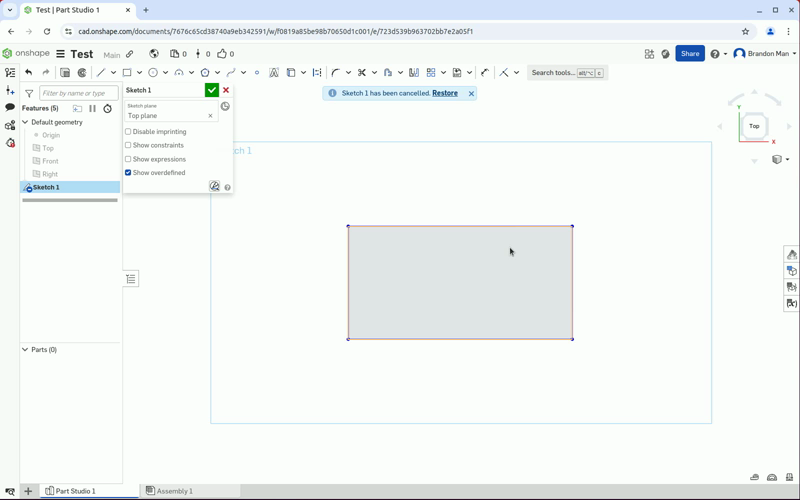
click(510, 247)
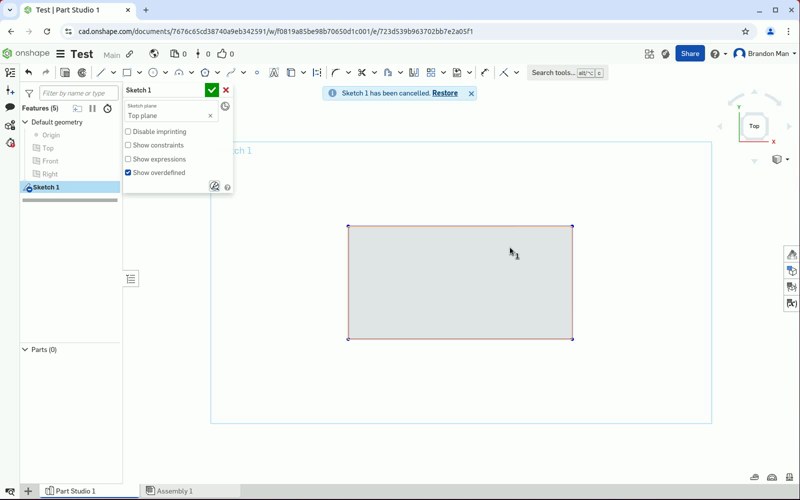
mouse_move(73, 352)
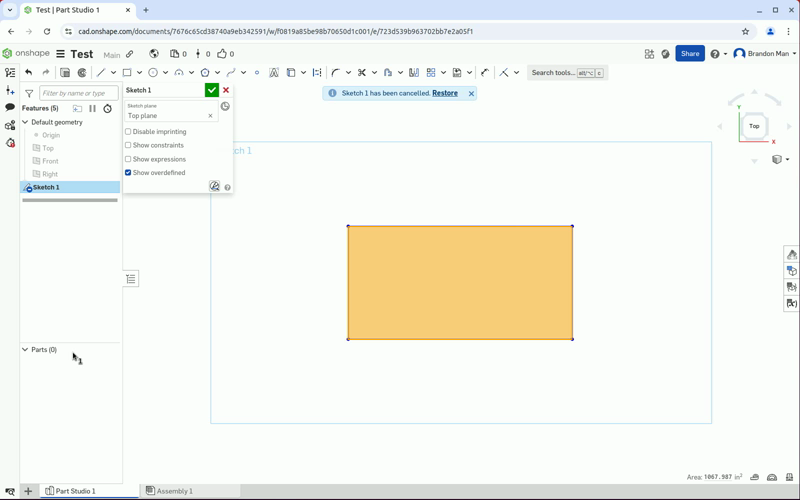
key(shift+y)
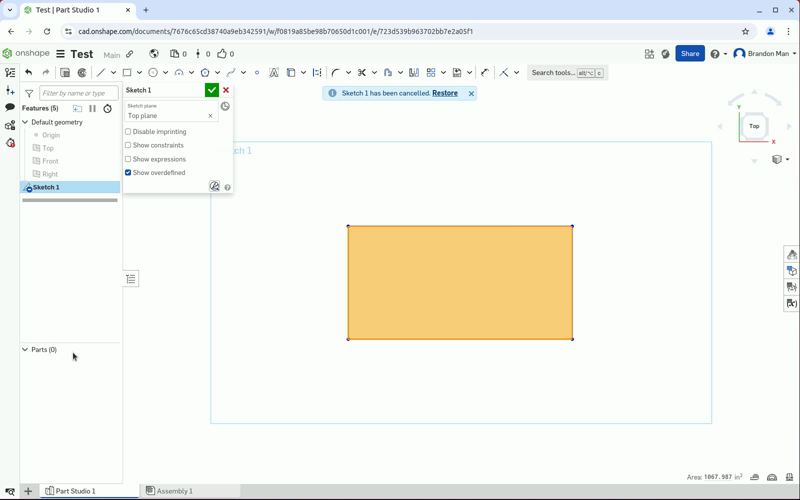
key(shift+e)
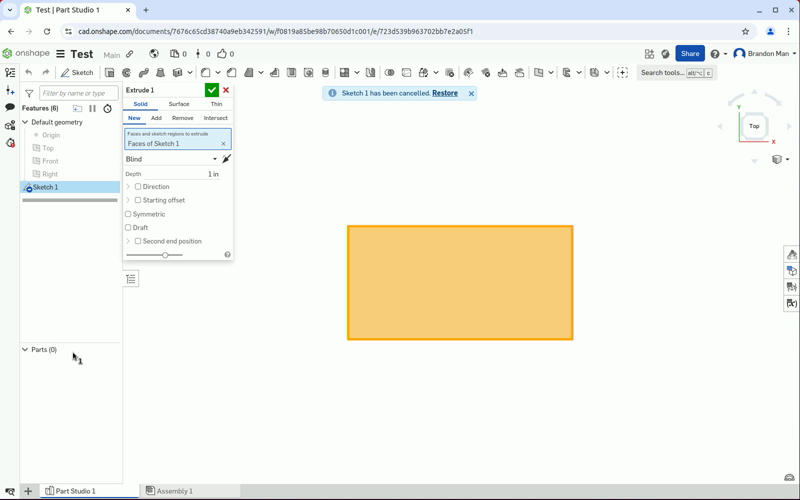
mouse_move(143, 106)
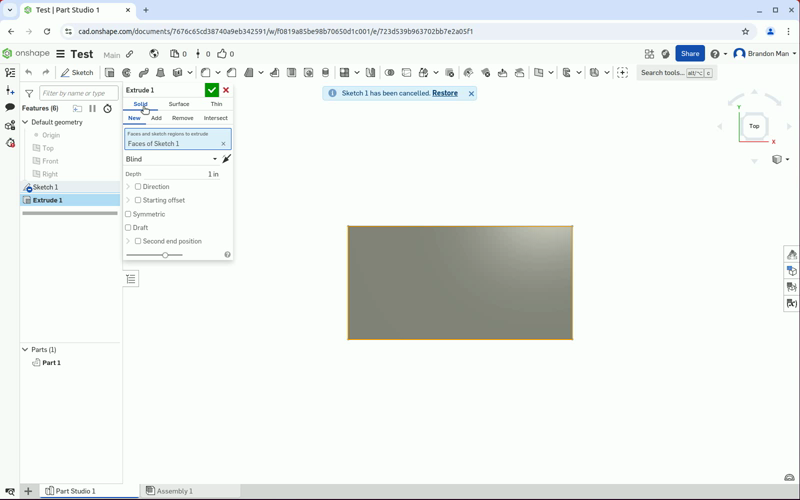
click(143, 106)
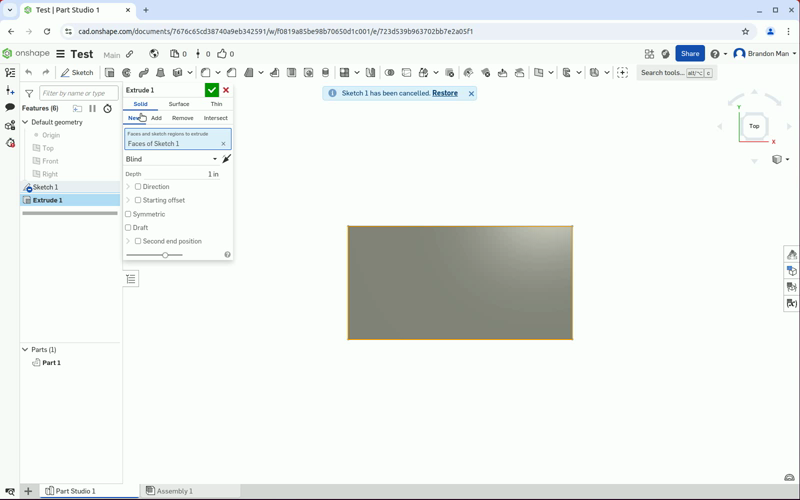
mouse_move(137, 120)
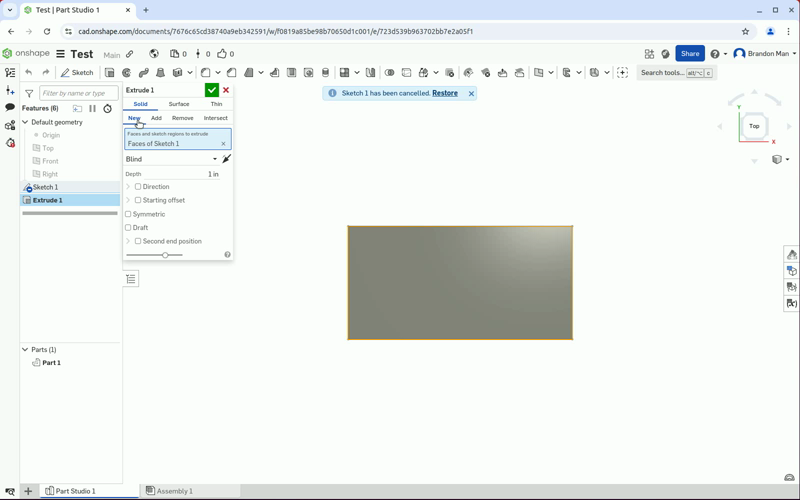
click(137, 120)
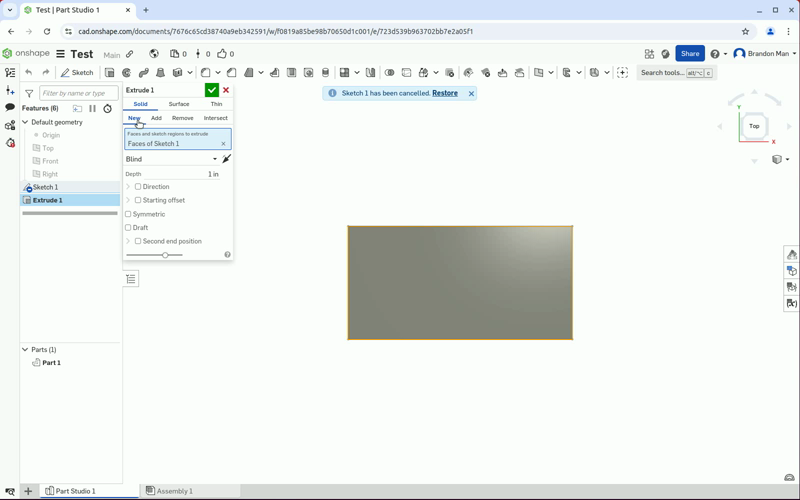
key(tab, 4)
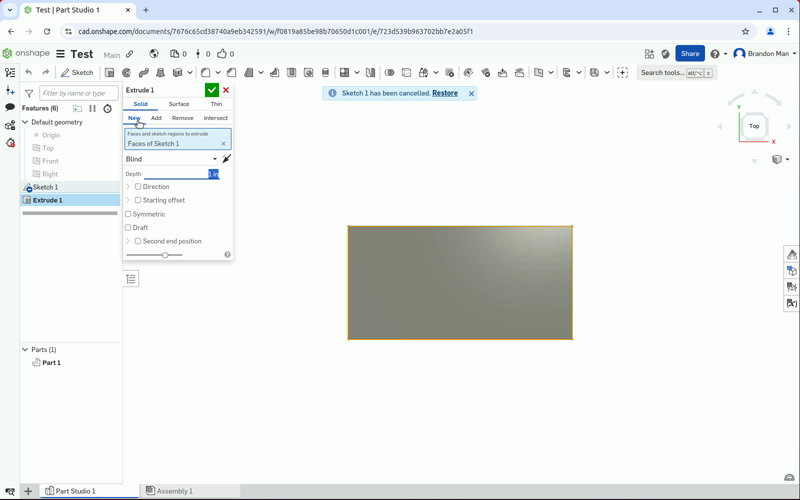
text(5.055)
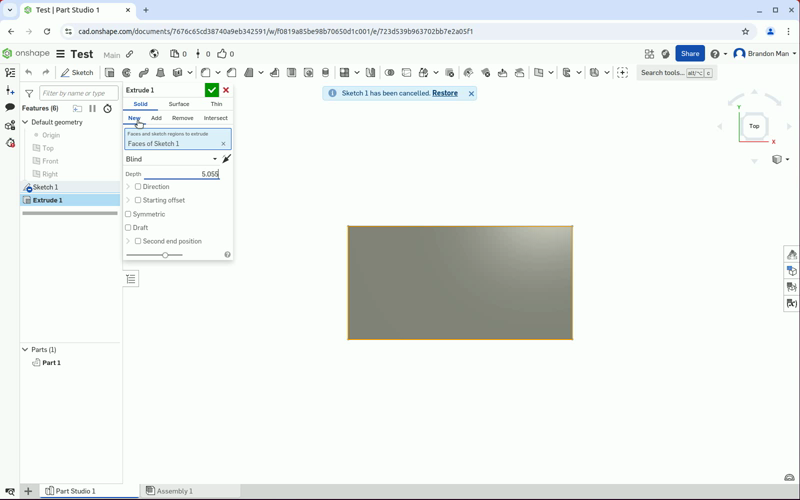
key(enter)
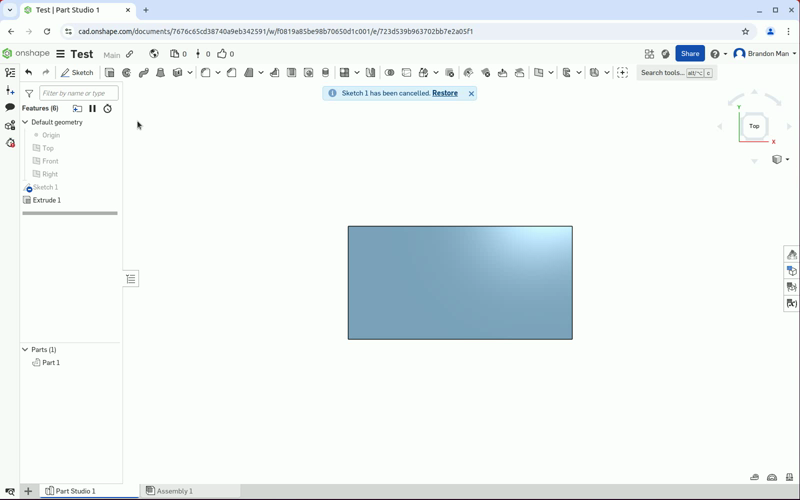
key(shift+h)
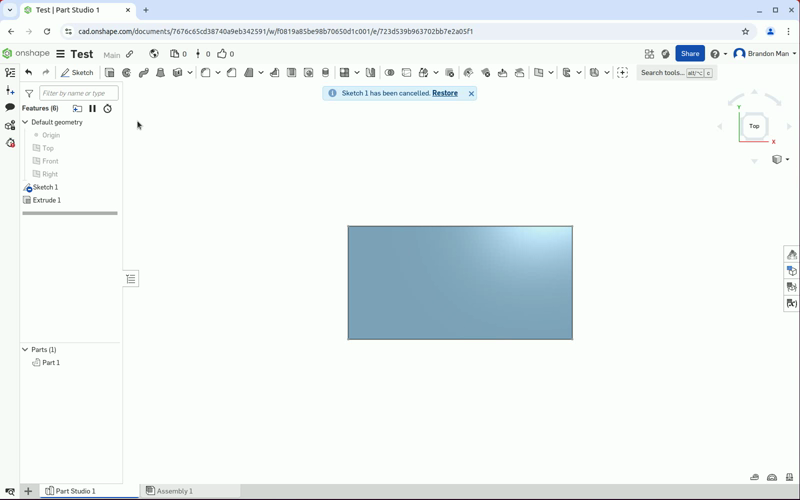
key(shift+h)
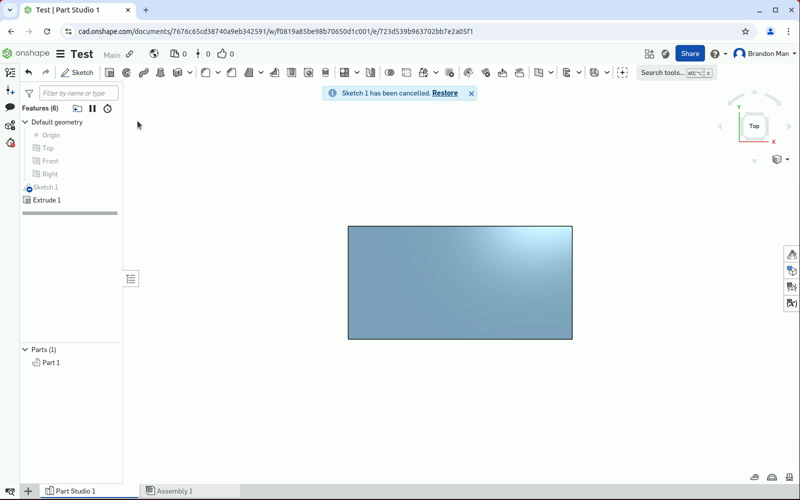
mouse_move(73, 189)
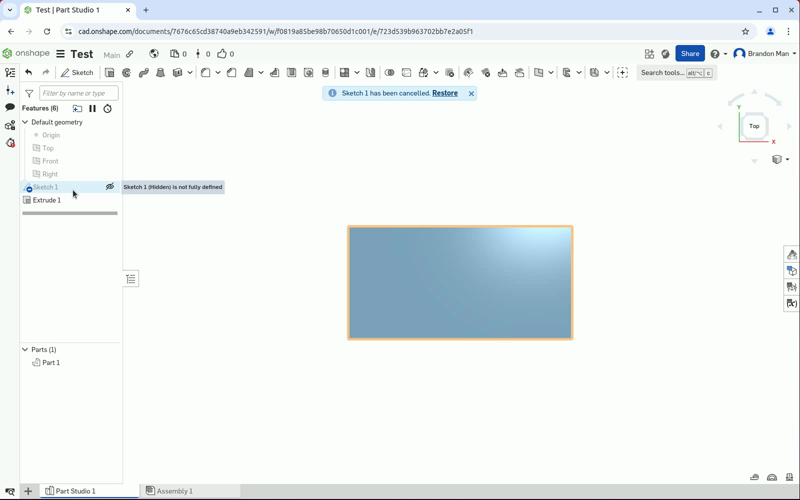
click(73, 189)
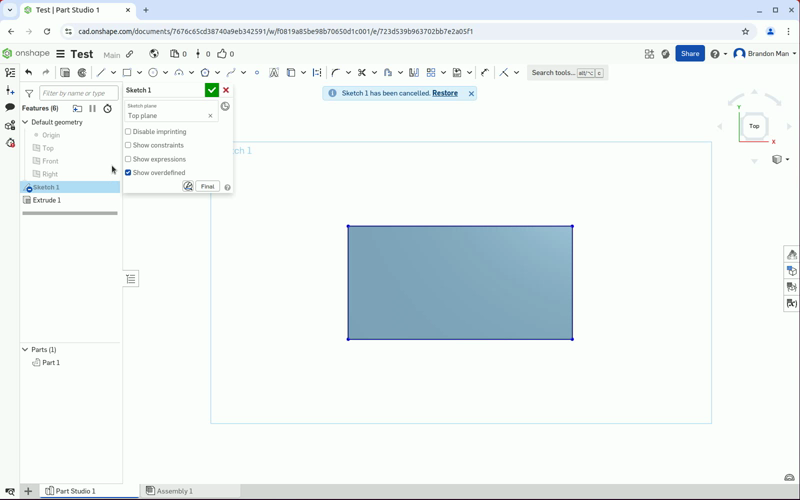
mouse_move(229, 92)
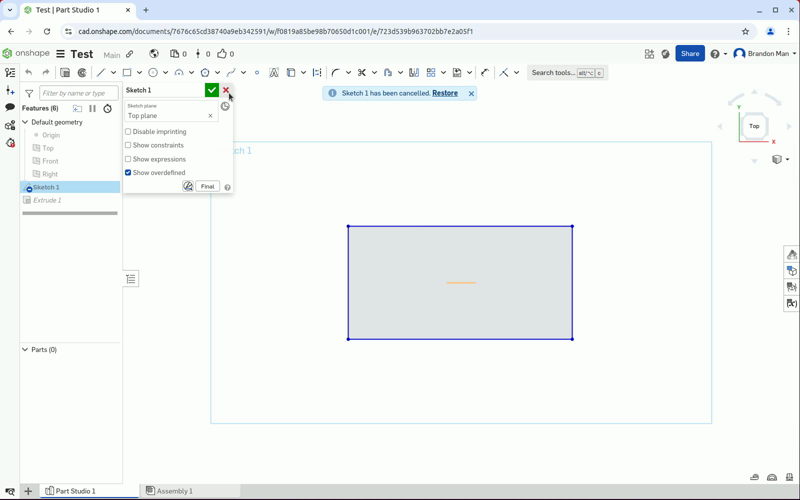
click(229, 92)
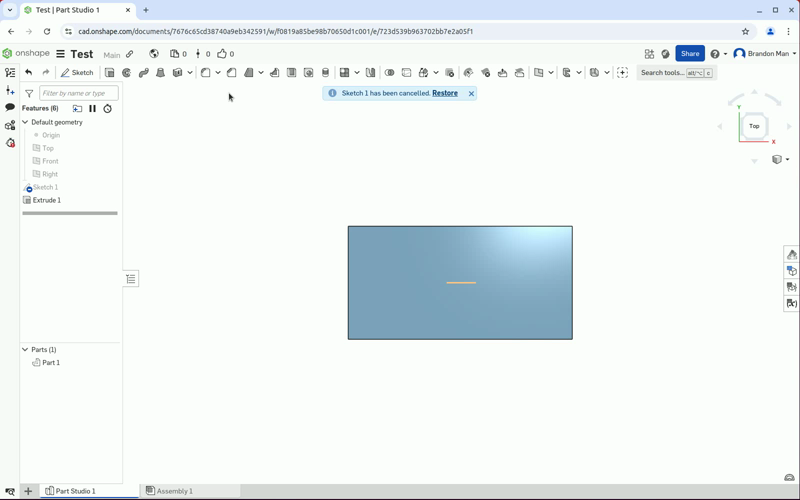
mouse_move(541, 75)
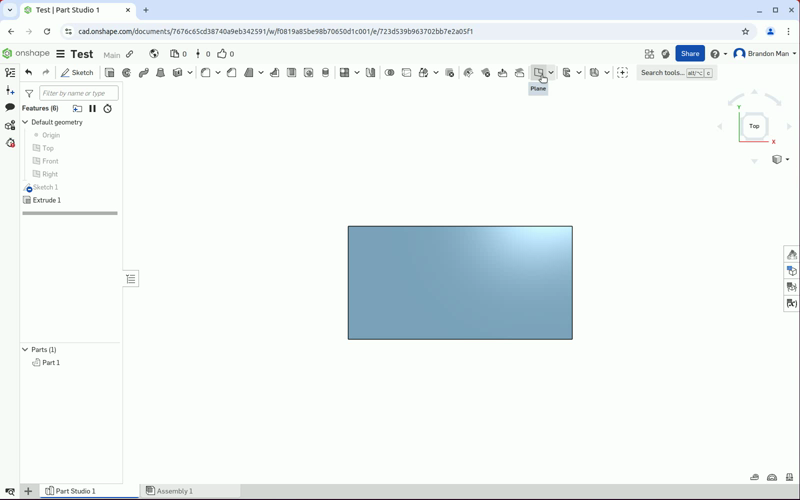
click(541, 75)
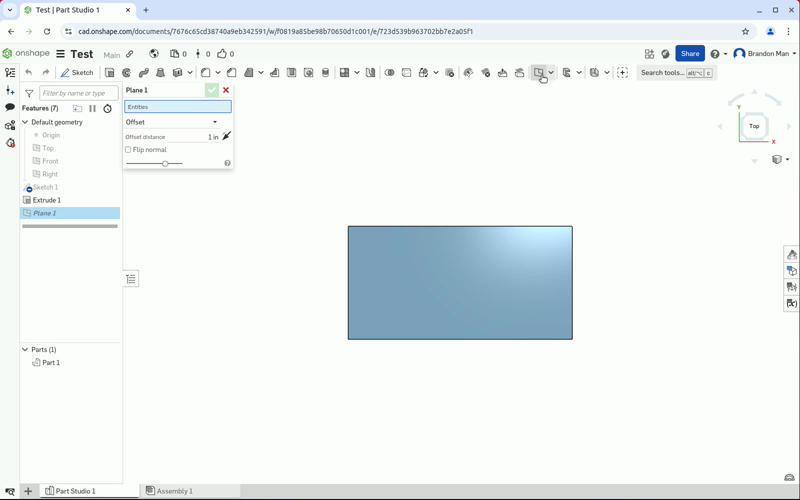
mouse_move(73, 150)
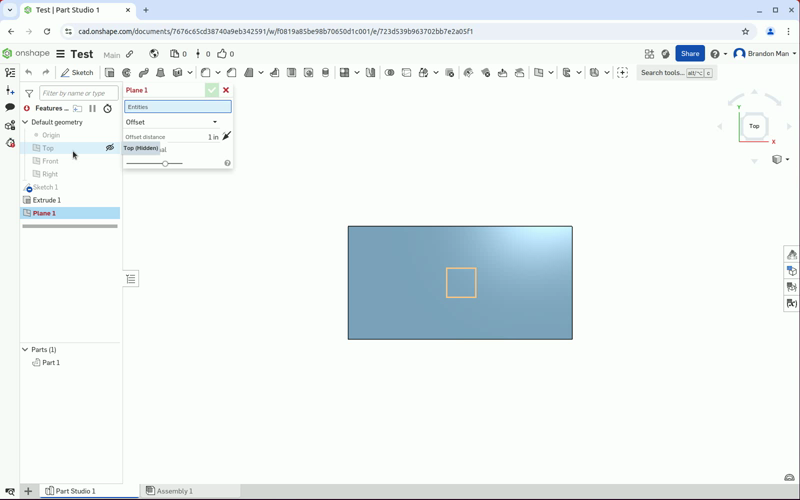
click(73, 150)
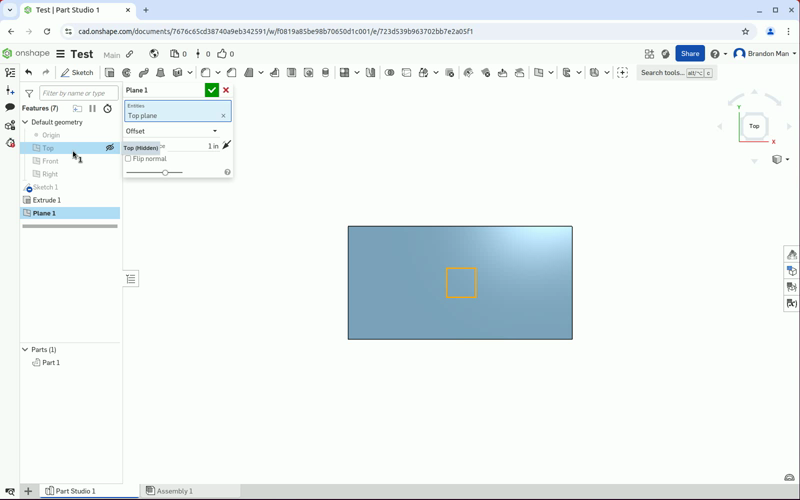
key(tab, 2)
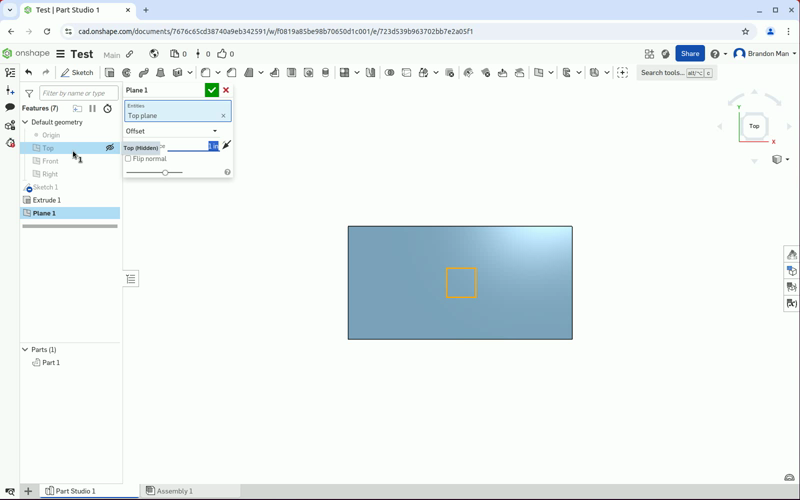
text(5.053)
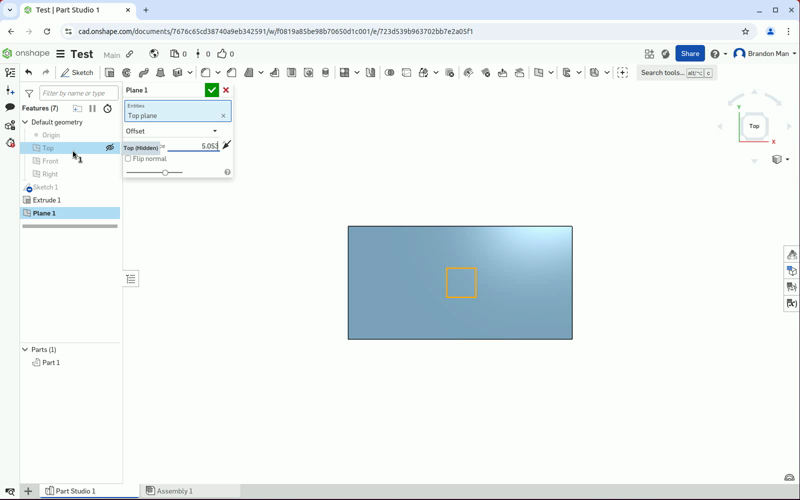
key(enter, 2)
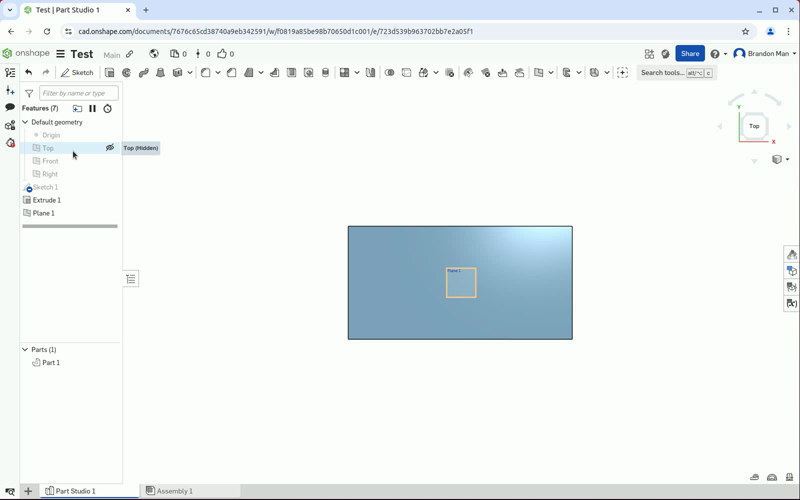
key(shift+s)
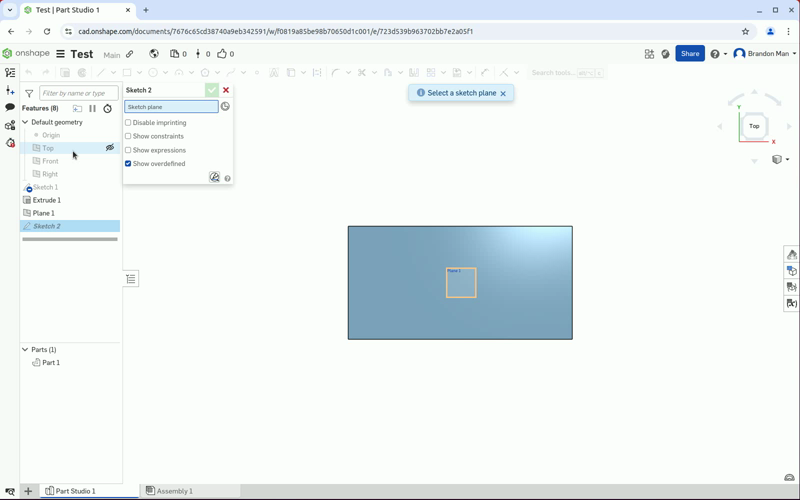
mouse_move(73, 215)
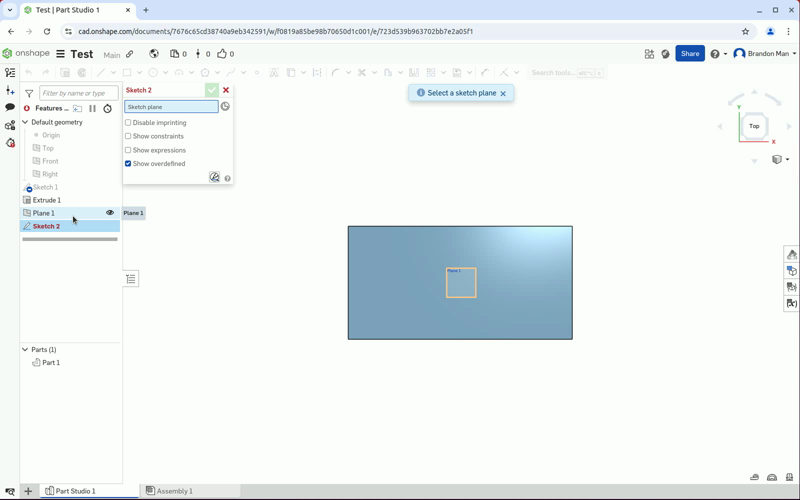
click(73, 215)
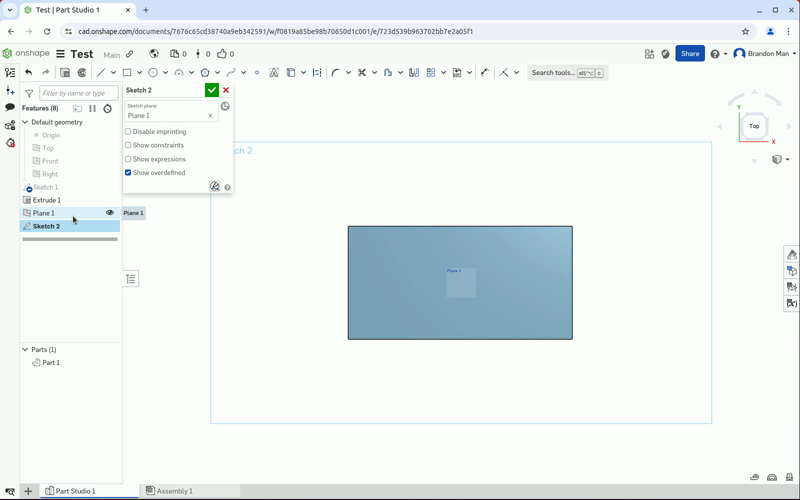
mouse_move(73, 352)
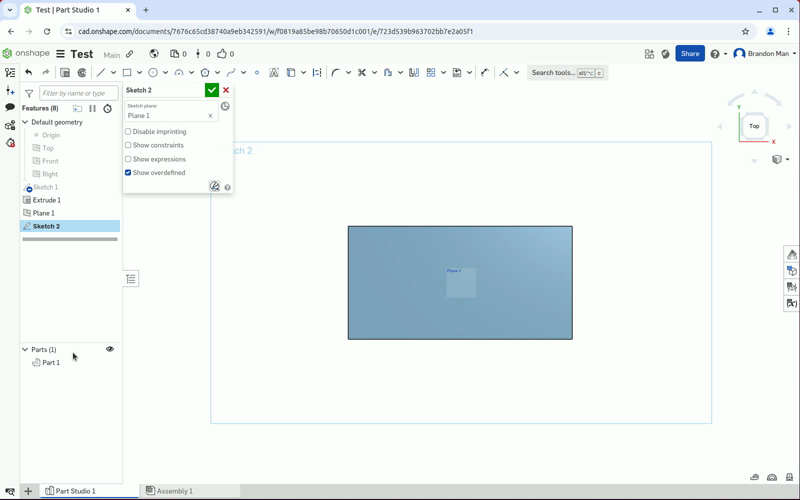
key(y)
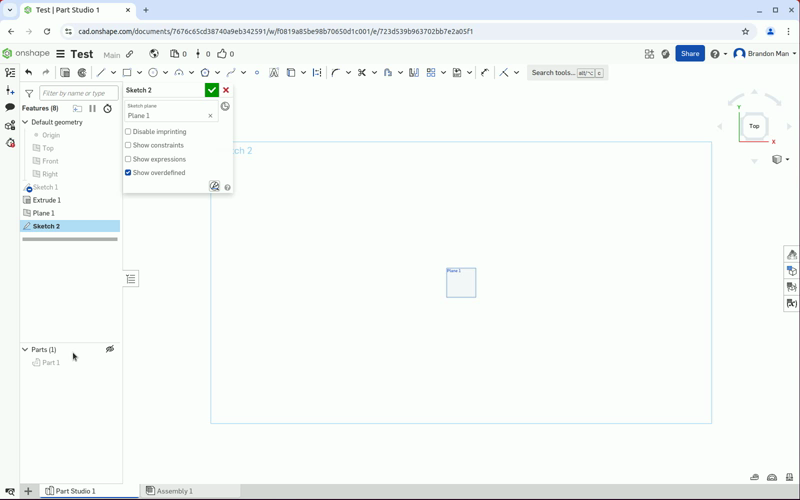
key(l)
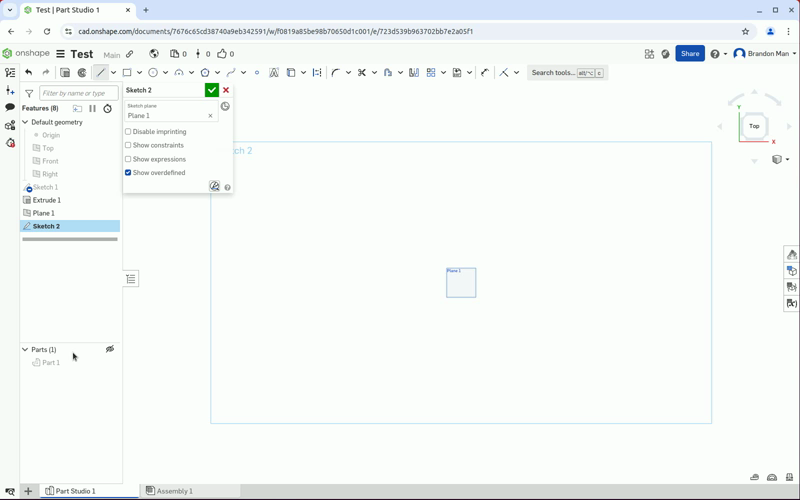
key_down(shift)
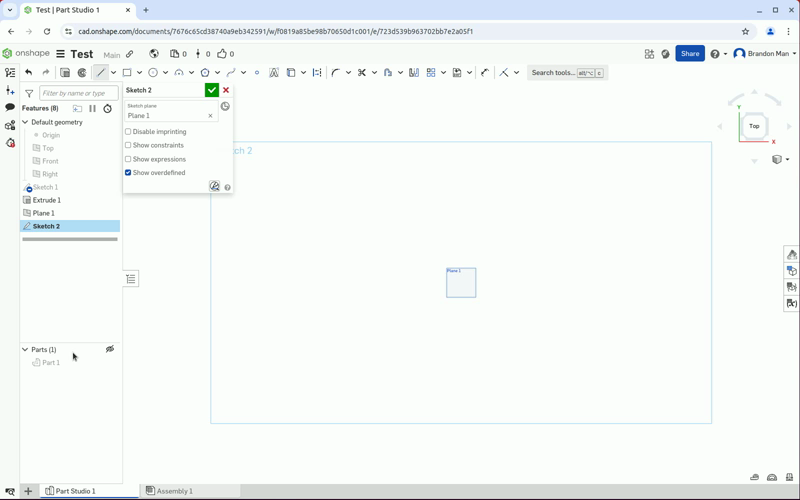
mouse_move(388, 314)
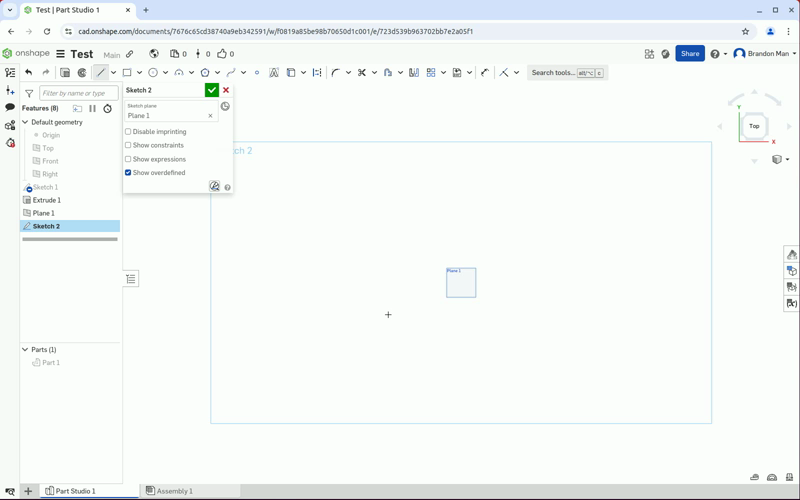
click(388, 314)
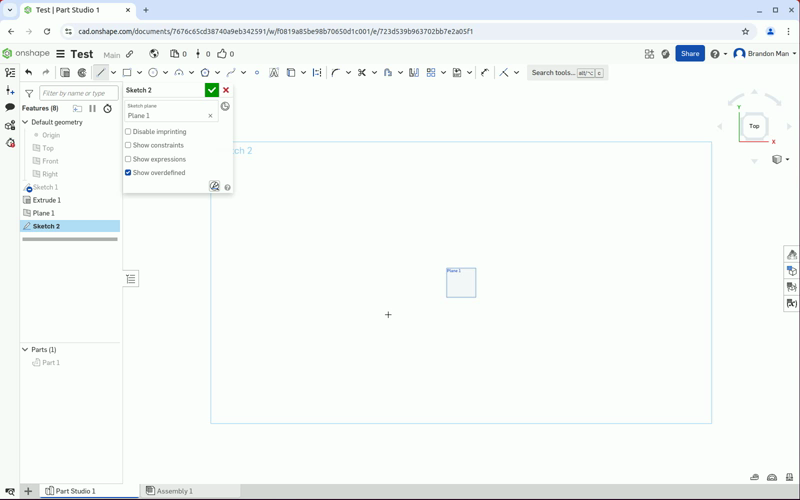
key_up(shift)
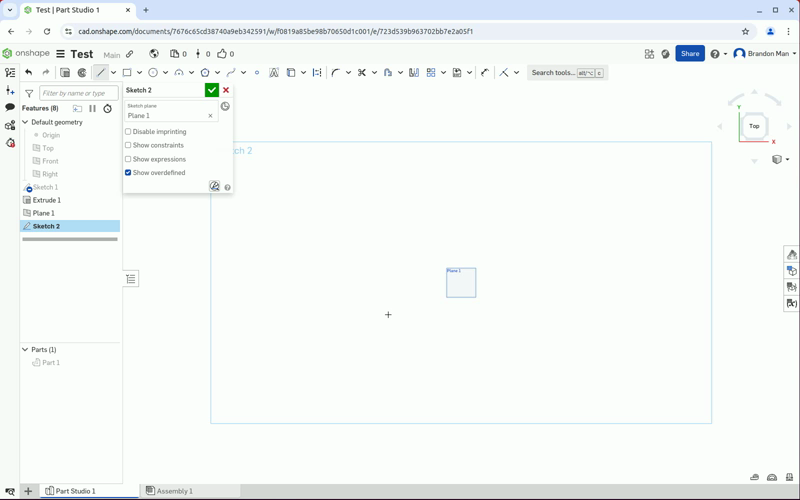
key_down(shift)
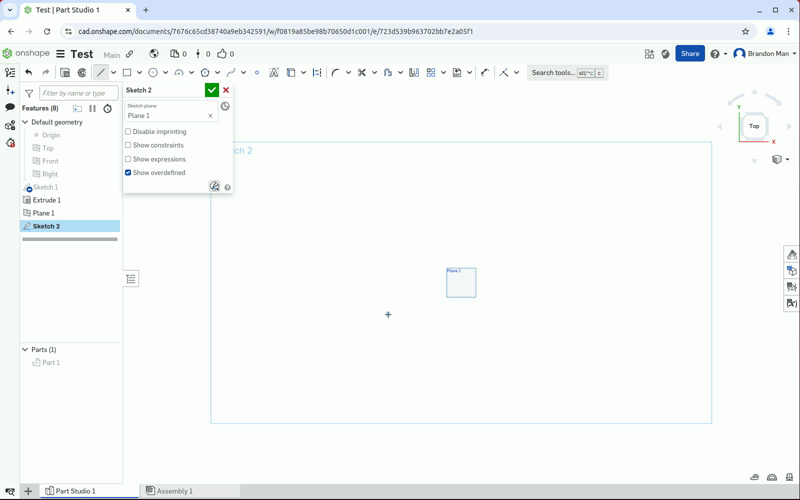
mouse_move(531, 314)
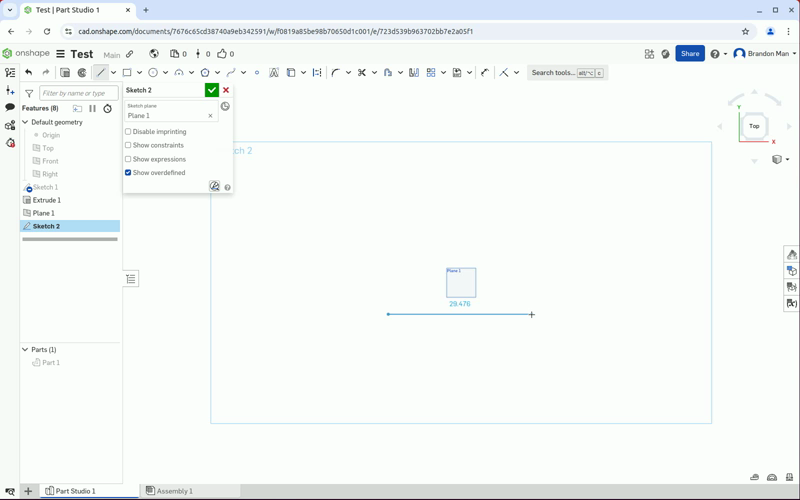
click(531, 314)
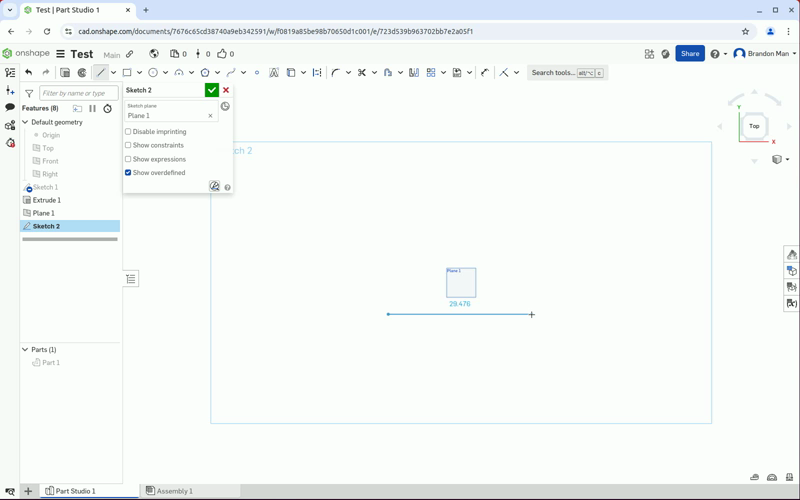
key_up(shift)
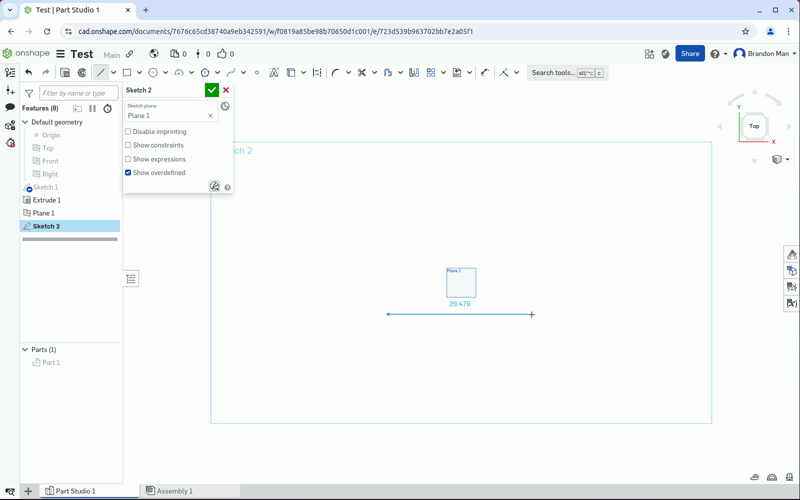
key_down(shift)
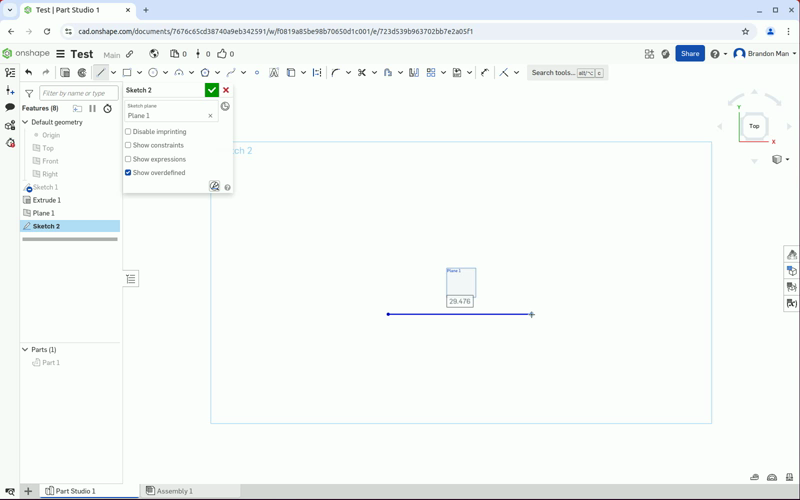
mouse_move(531, 251)
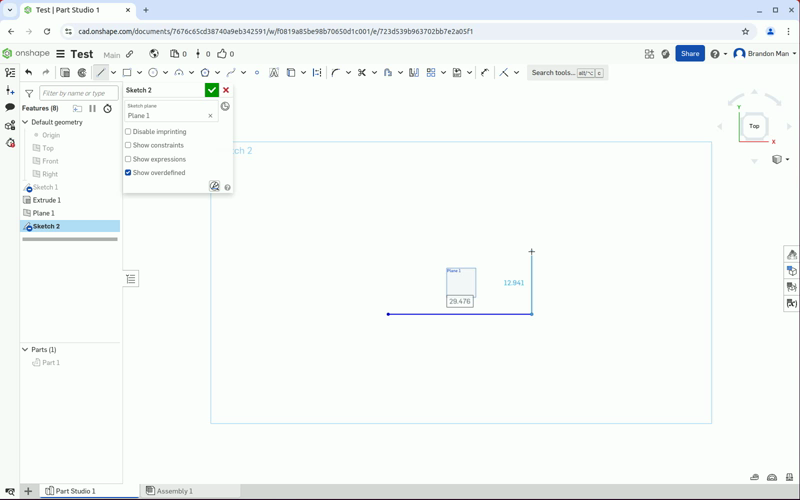
click(531, 251)
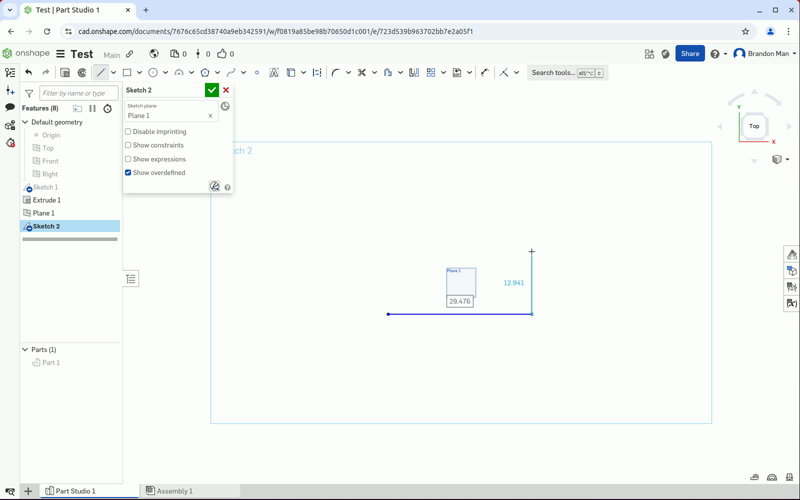
key_up(shift)
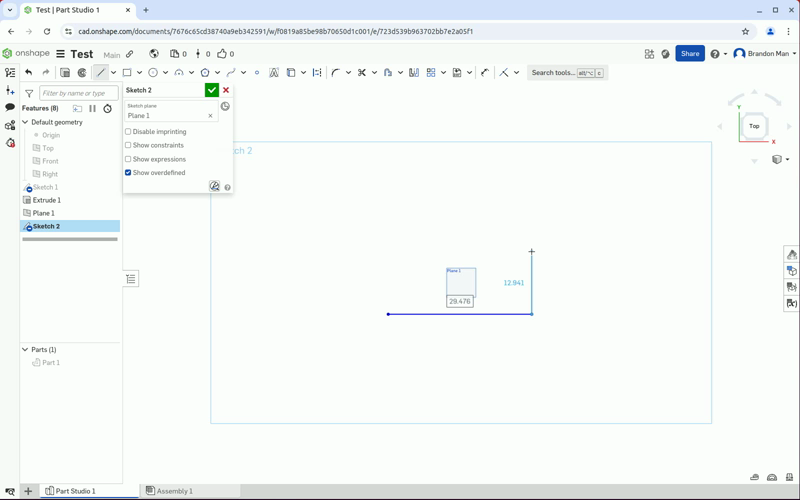
key_down(shift)
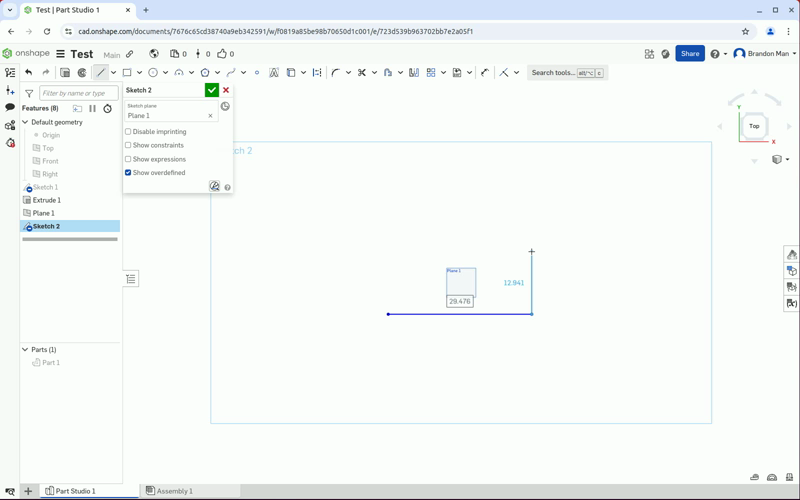
mouse_move(388, 251)
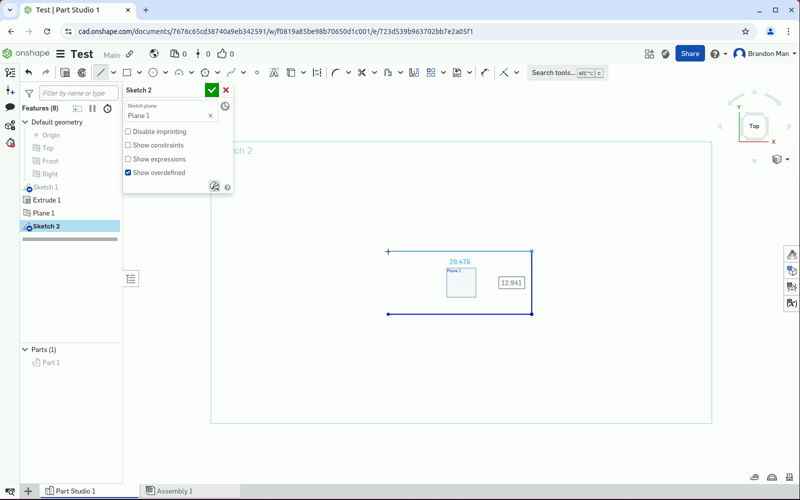
click(388, 251)
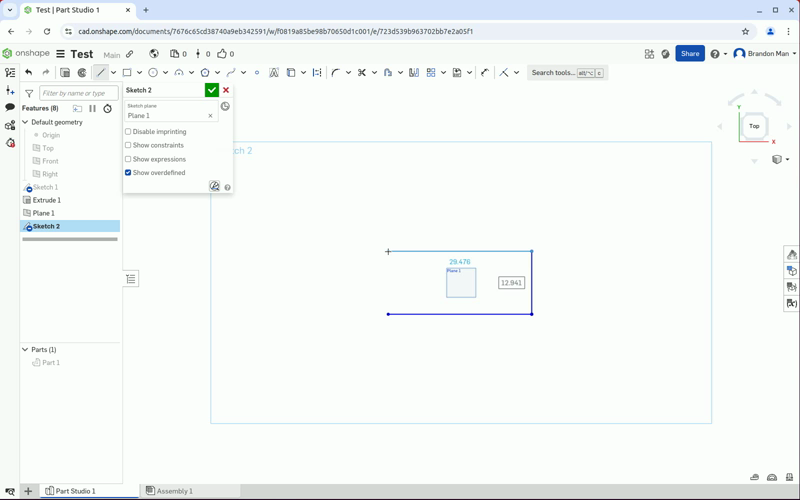
key_up(shift)
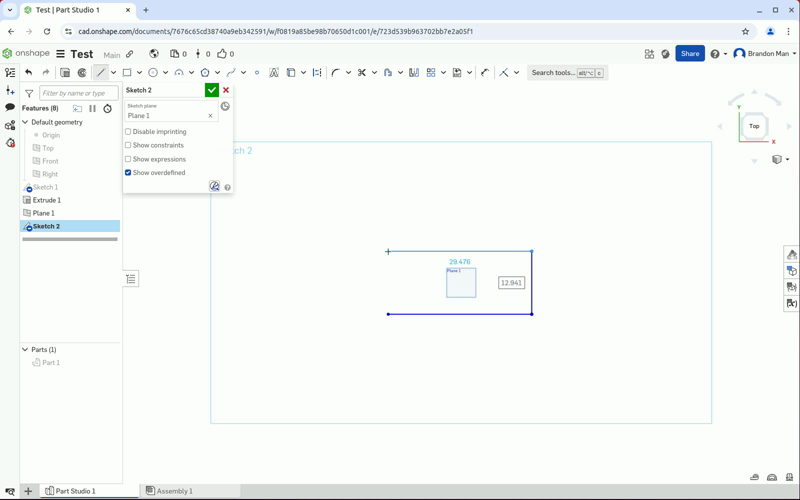
key_down(shift)
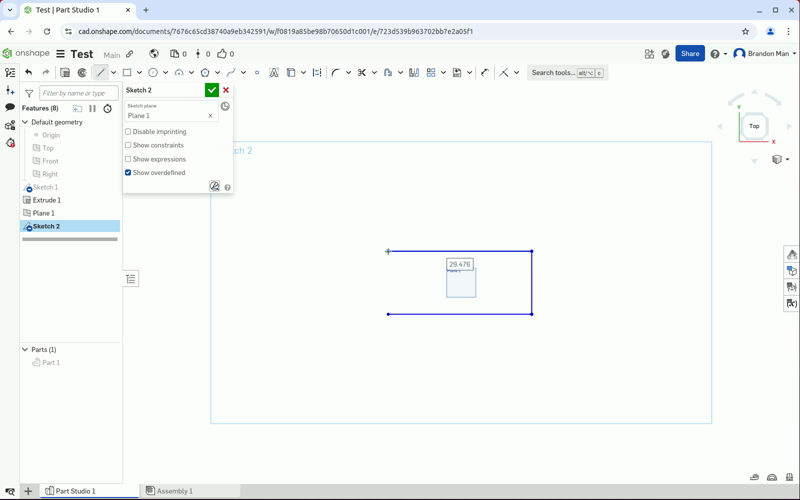
mouse_move(388, 314)
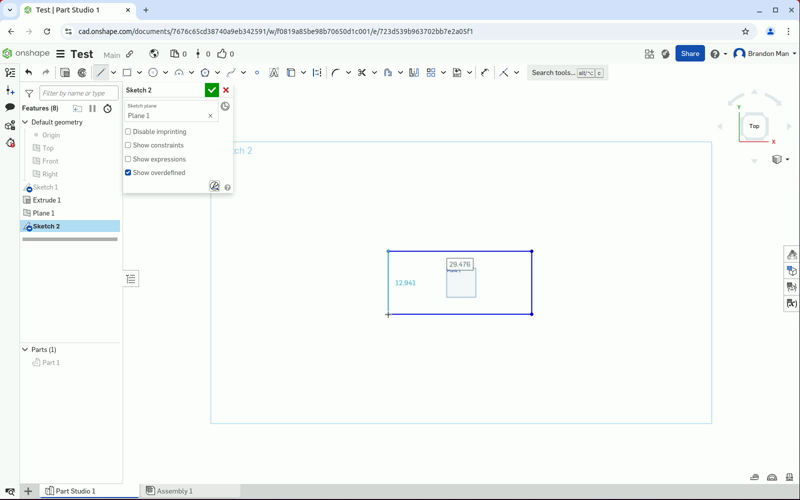
key_up(shift)
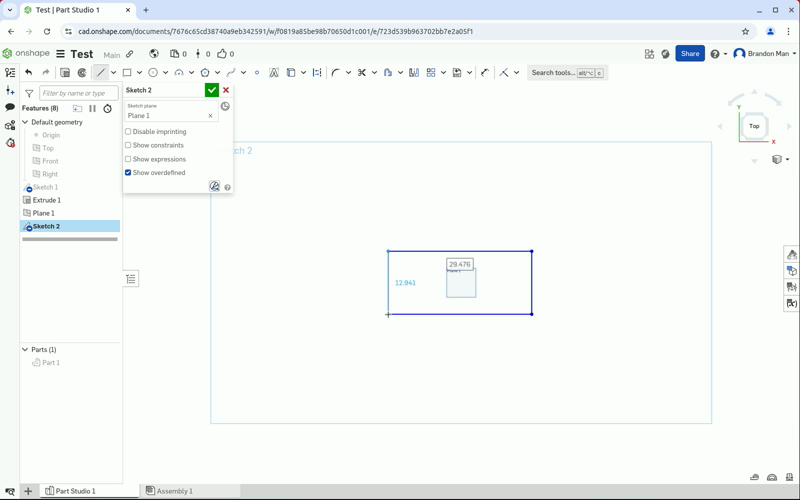
click(388, 314)
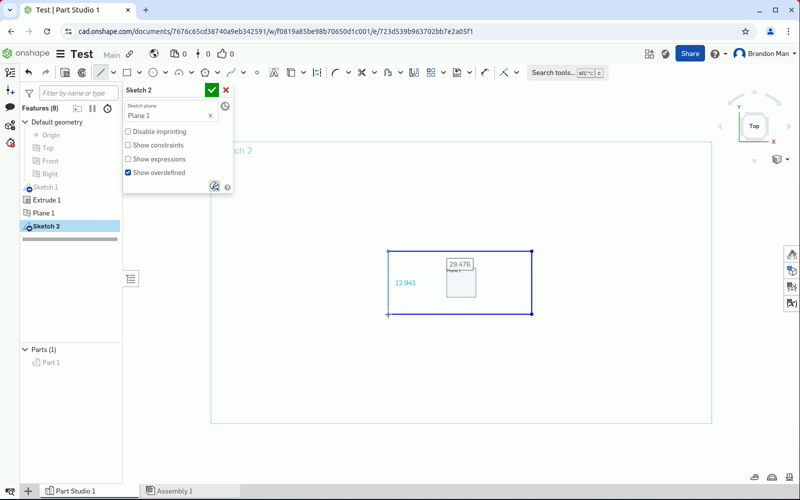
key(esc)
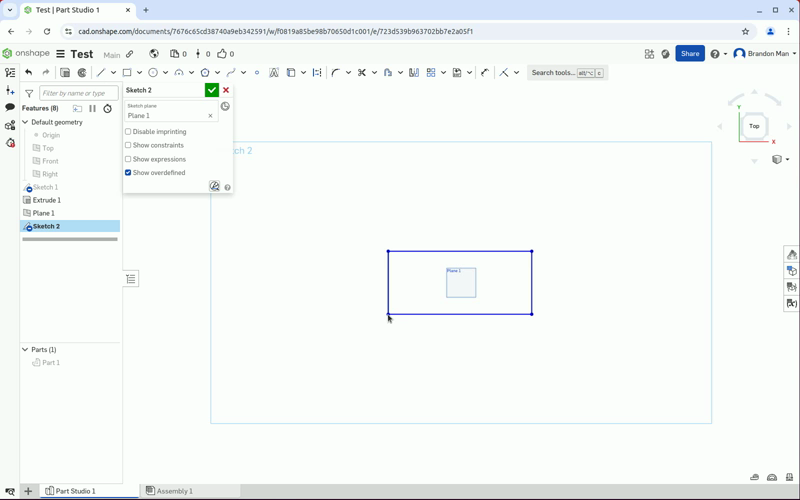
mouse_move(489, 265)
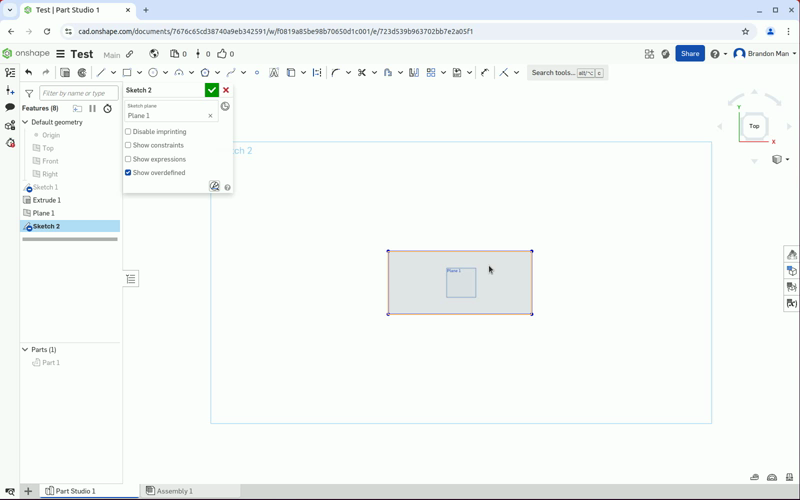
click(489, 265)
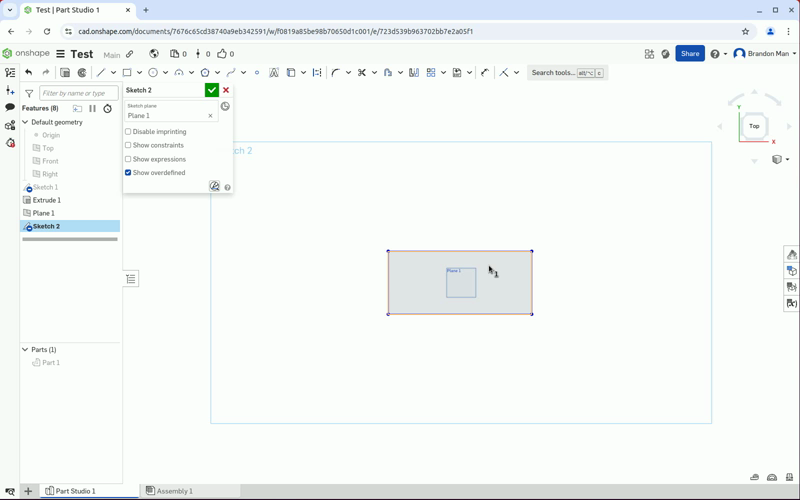
mouse_move(73, 352)
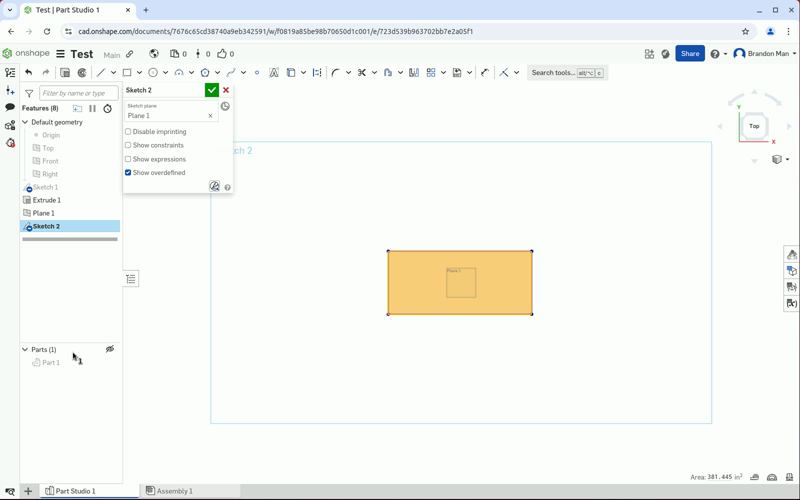
key(shift+y)
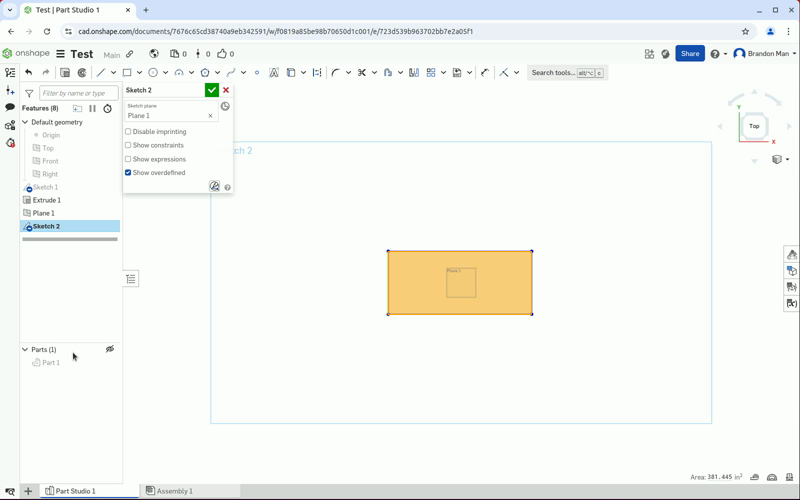
key(shift+e)
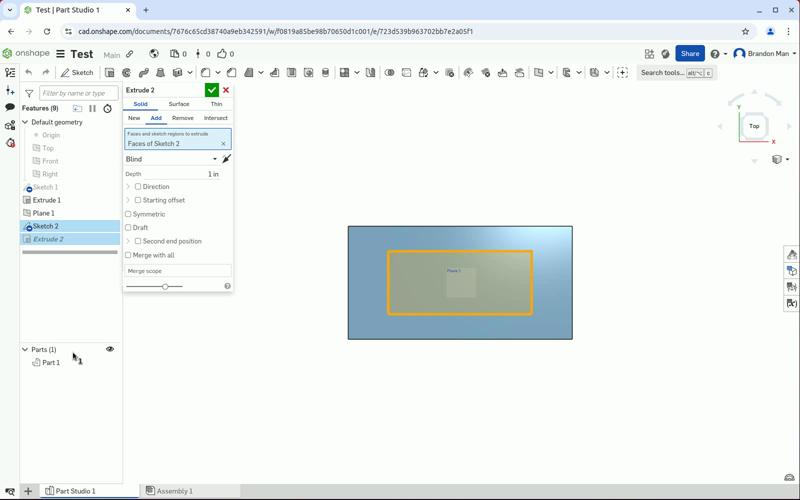
mouse_move(143, 106)
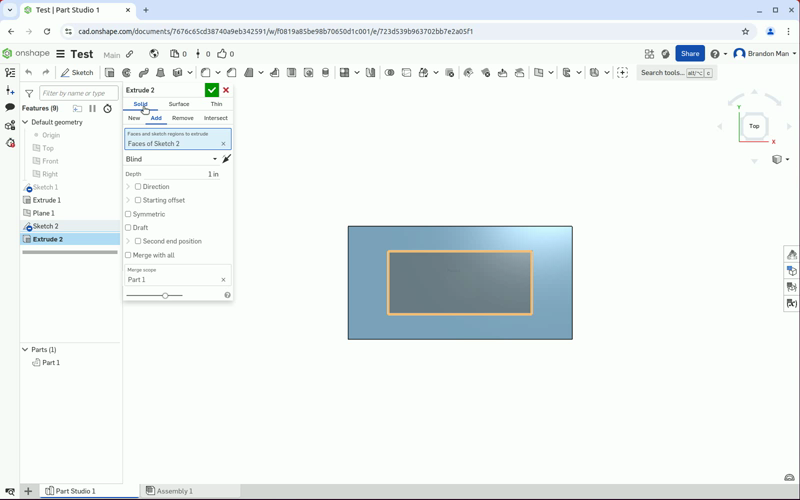
click(143, 106)
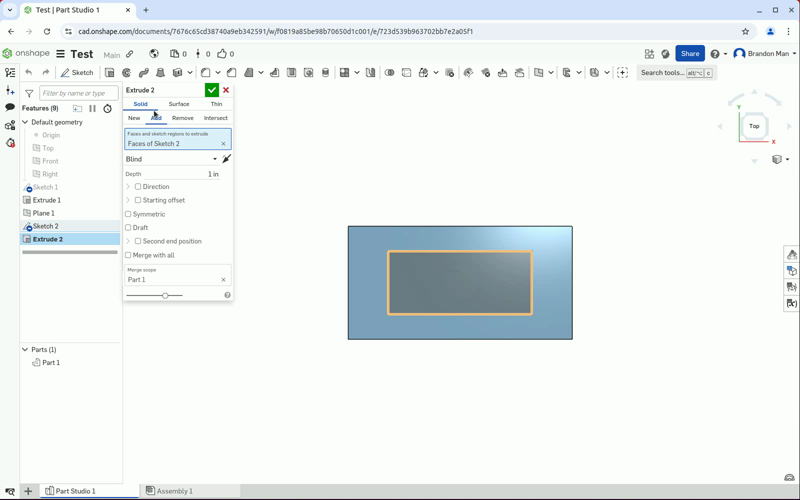
mouse_move(186, 120)
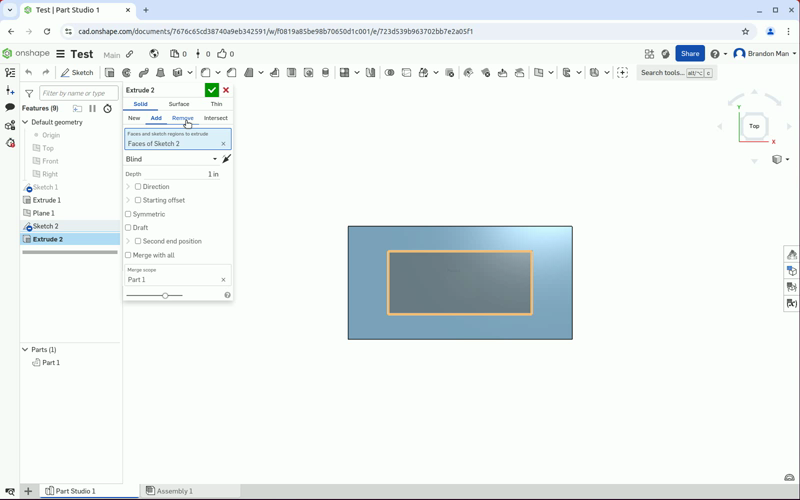
click(186, 120)
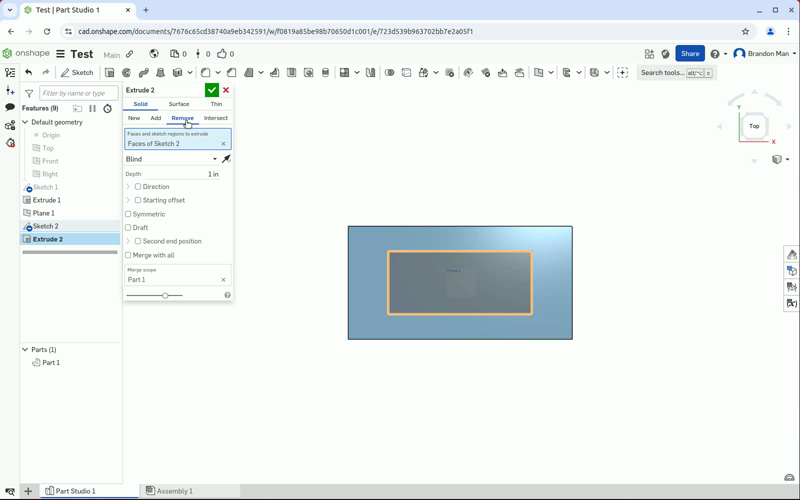
key(tab, 4)
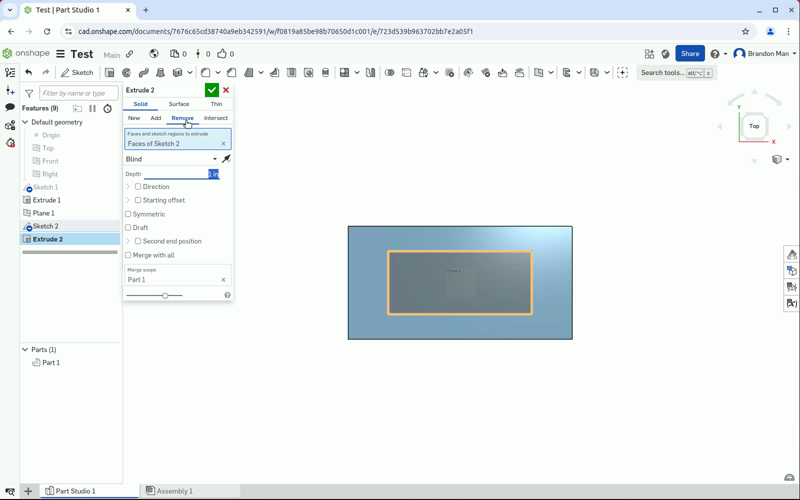
text(2.166)
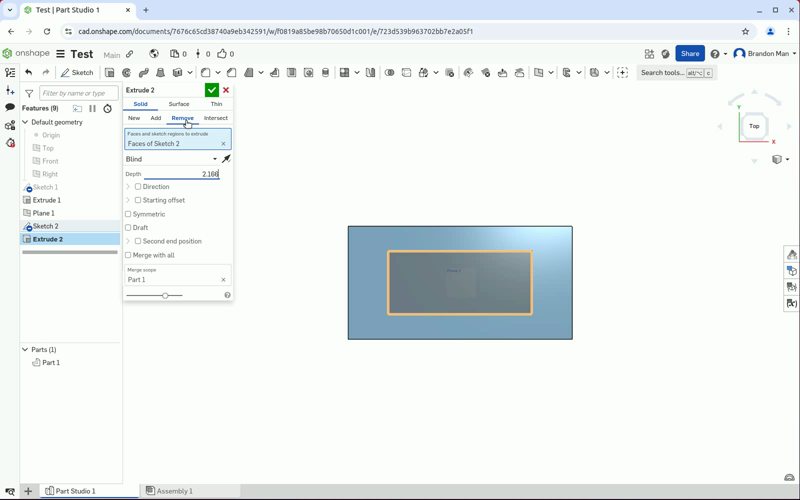
key(tab, 6)
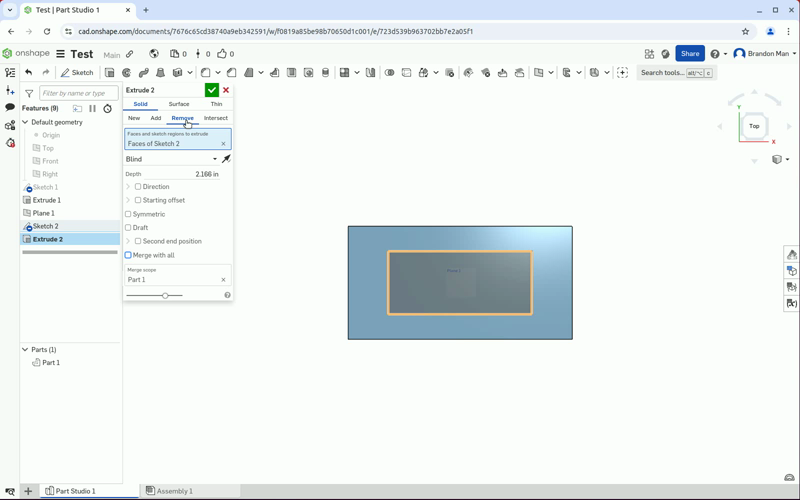
key(space)
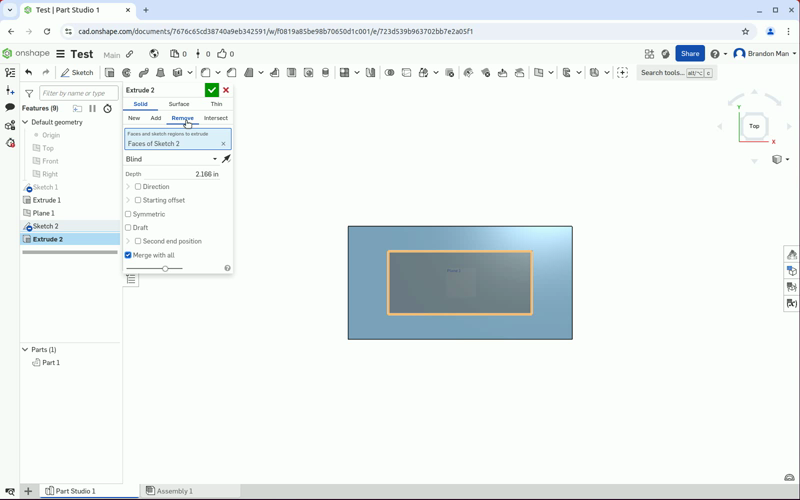
key(enter)
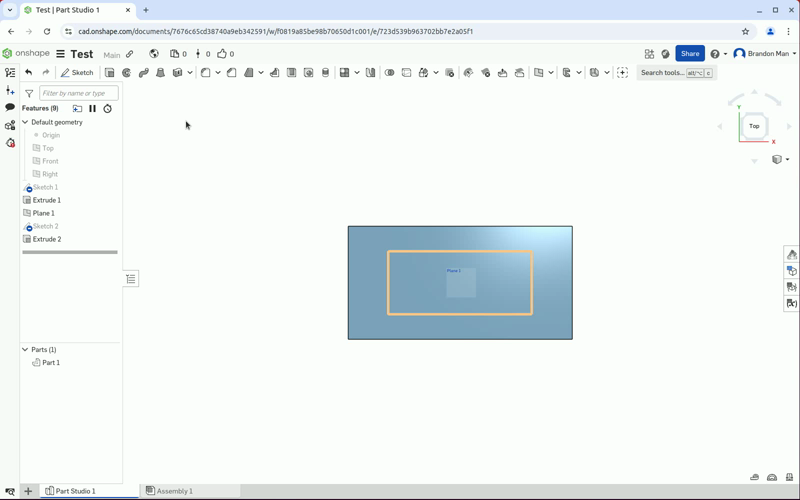
key(shift+h)
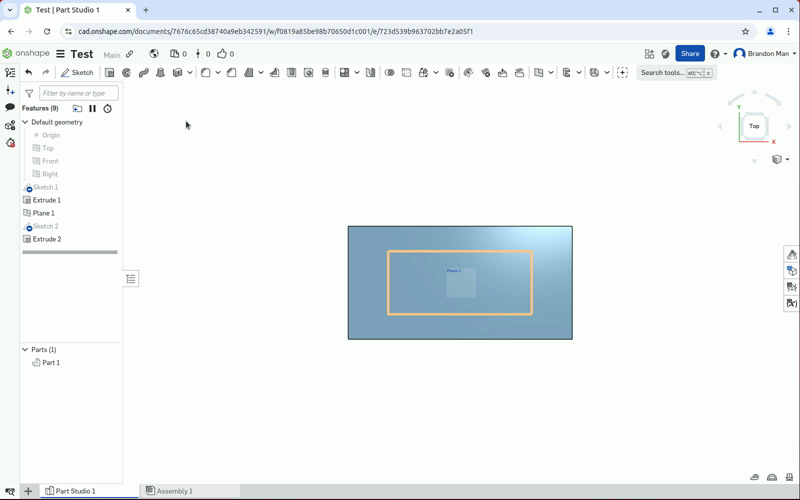
key(shift+h)
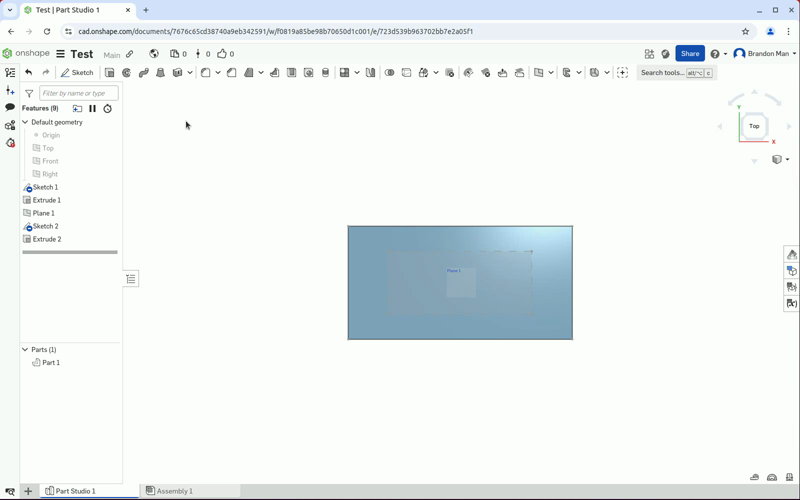
key(shift+7)
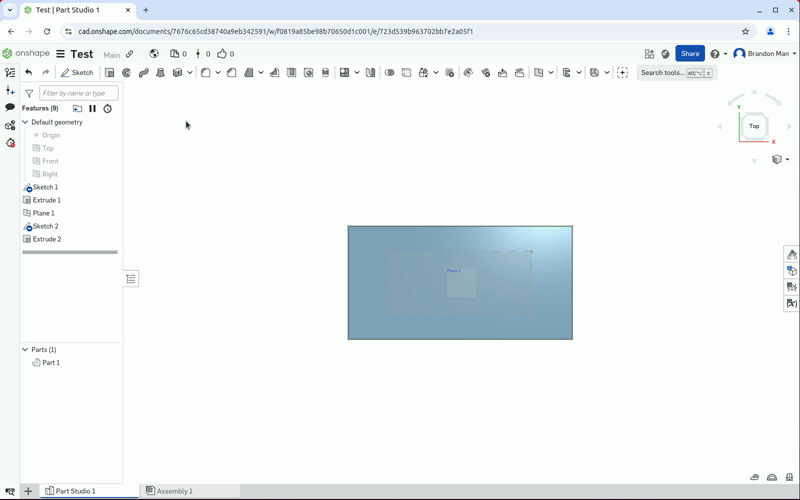
key(up, 3)
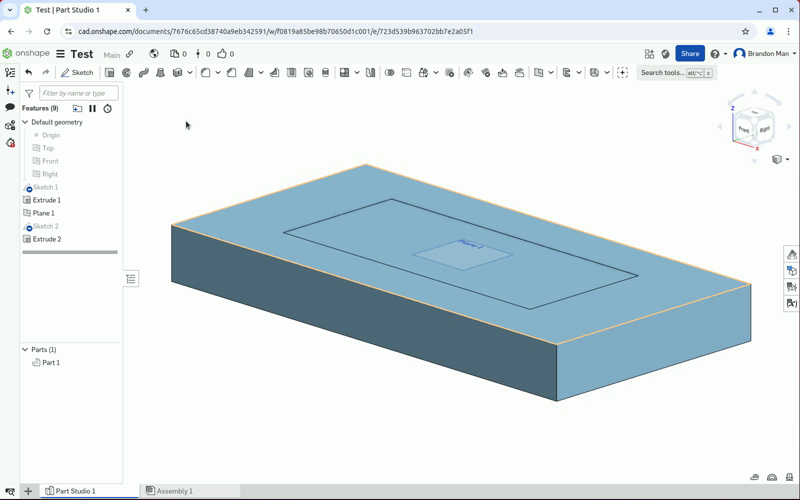
key(left, 3)
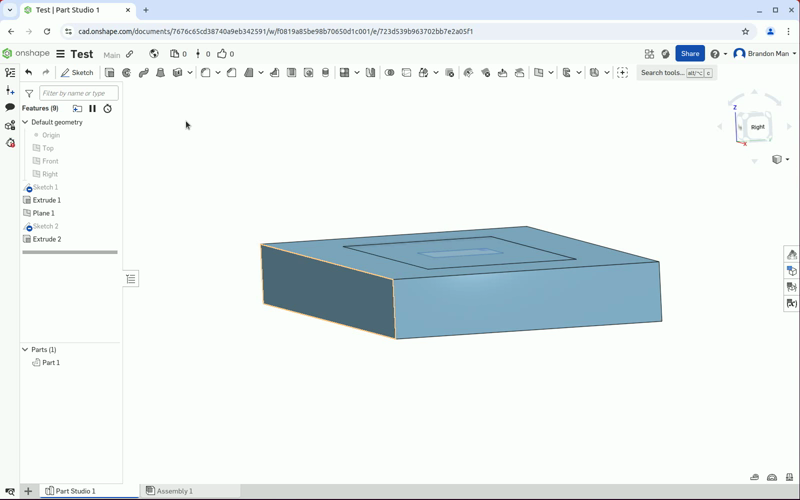
key(right, 3)
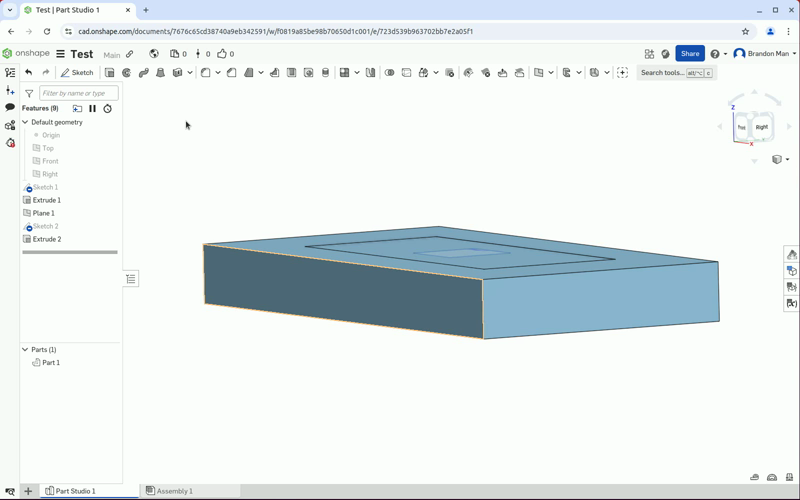
key(down, 3)
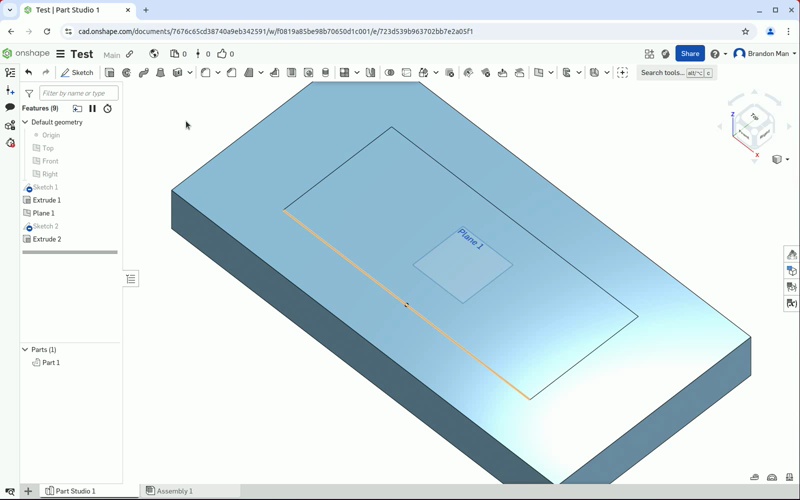
mouse_move(73, 189)
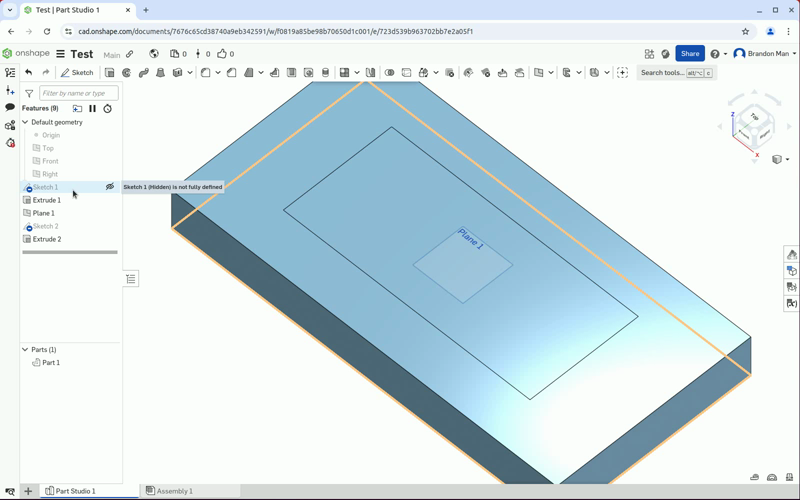
click(73, 189)